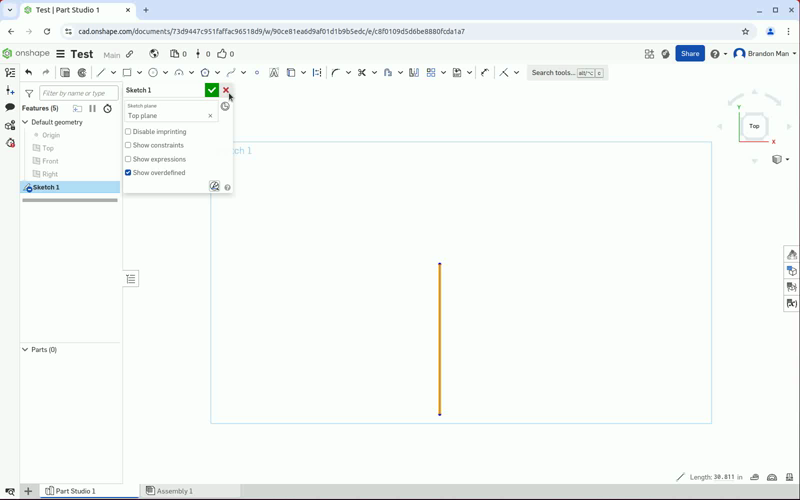
key(shift+h)
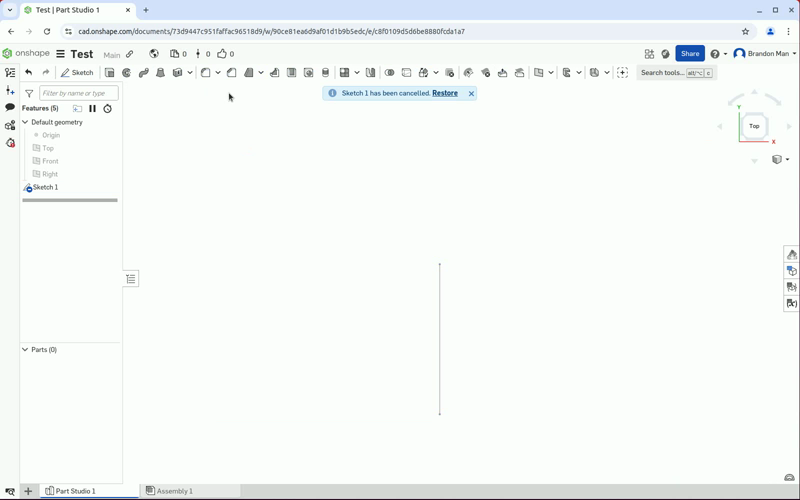
key(shift+s)
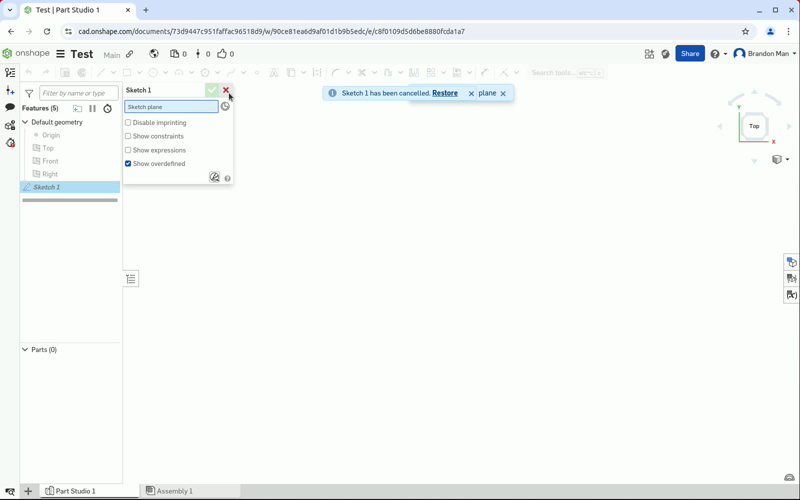
mouse_move(73, 150)
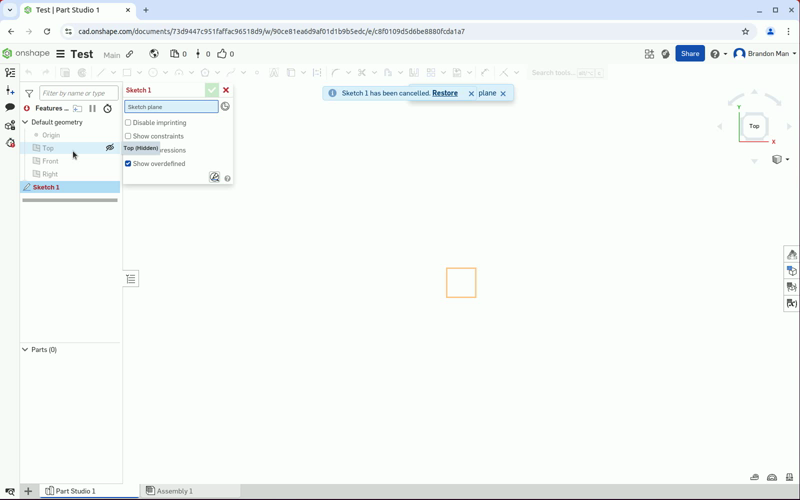
click(73, 150)
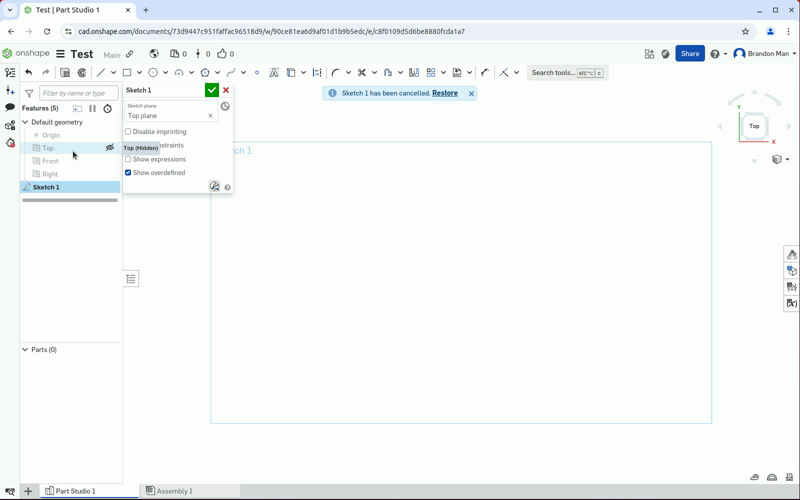
mouse_move(73, 352)
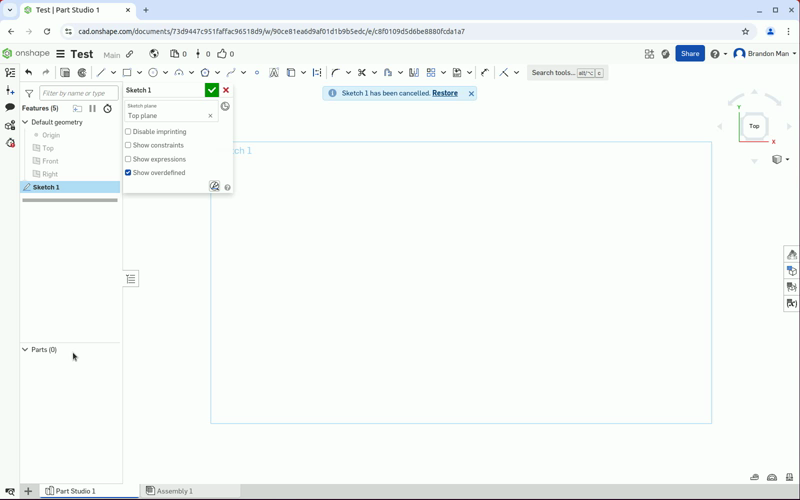
key(y)
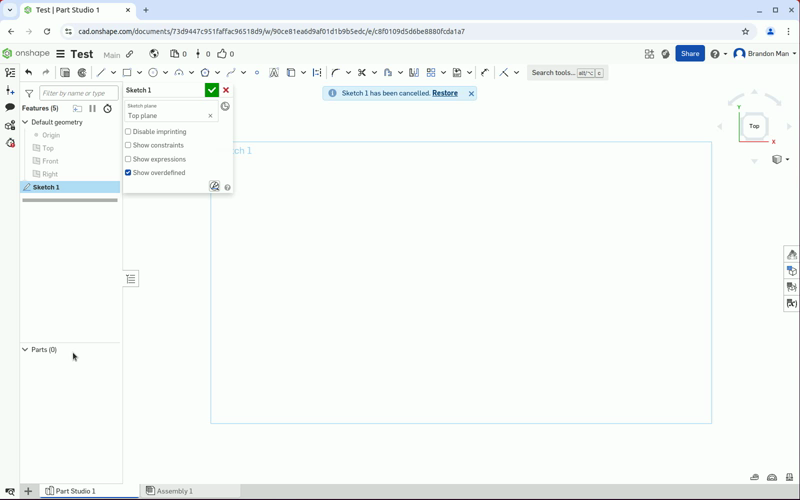
key(l)
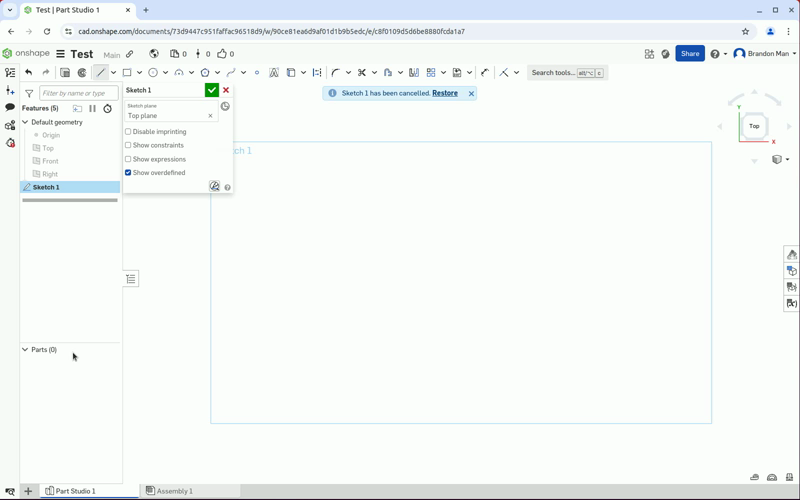
key_down(shift)
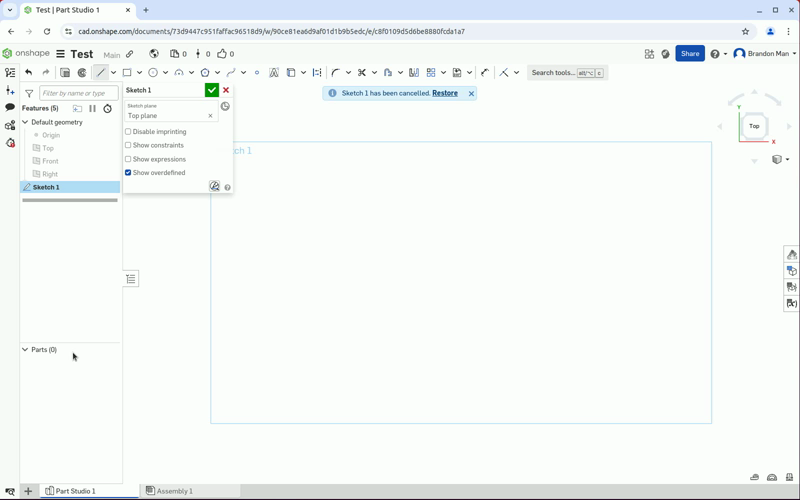
mouse_move(460, 327)
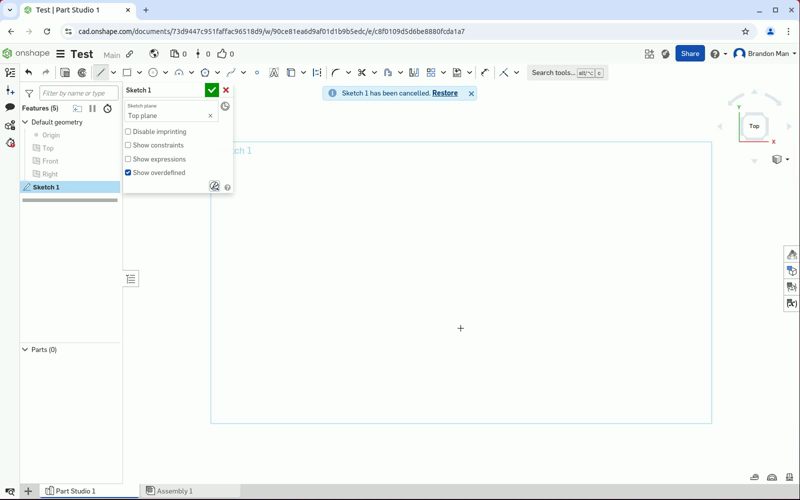
click(460, 327)
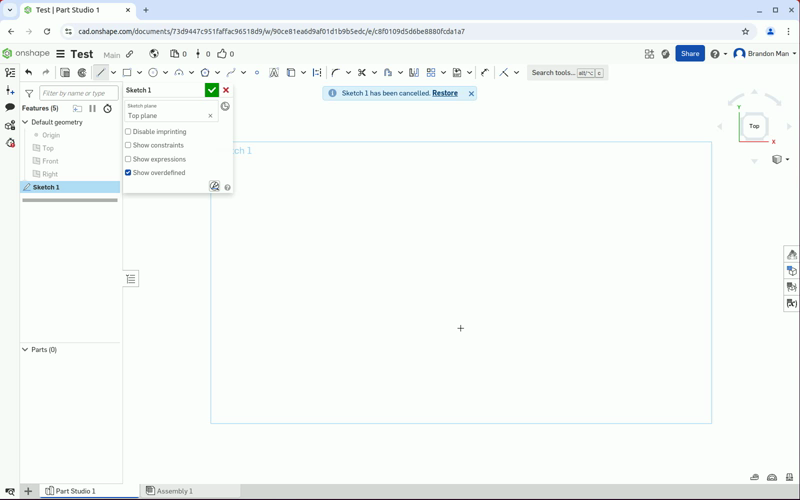
key_up(shift)
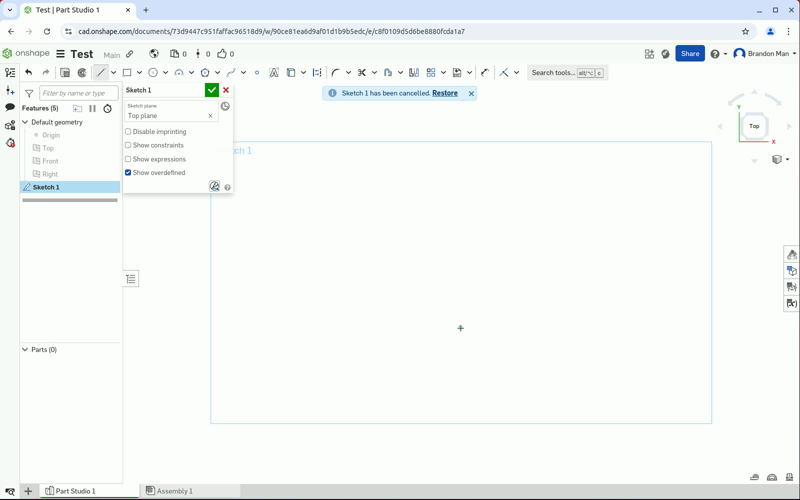
key_down(shift)
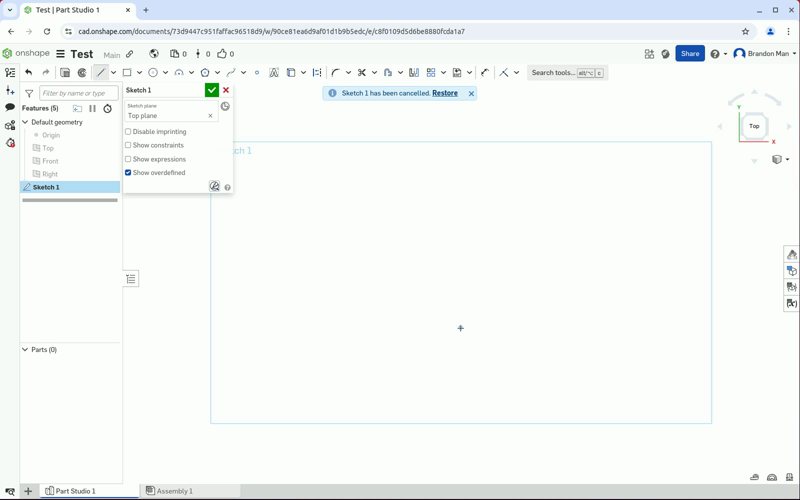
mouse_move(490, 327)
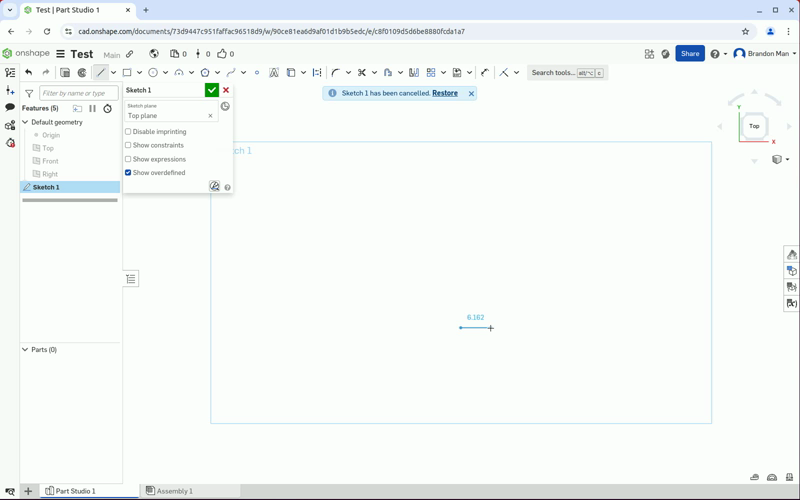
mouse_move(483, 327)
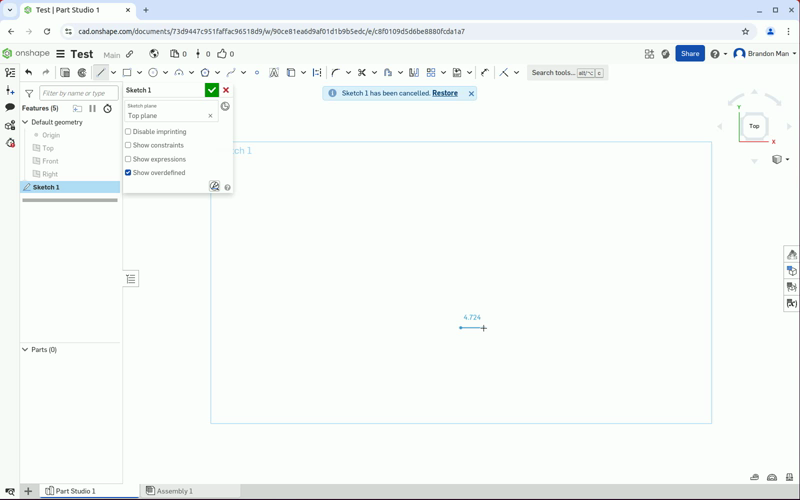
click(483, 327)
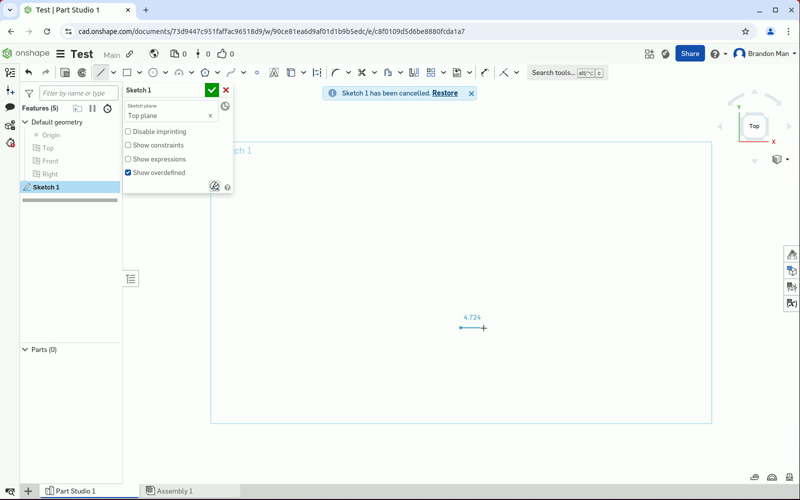
key_up(shift)
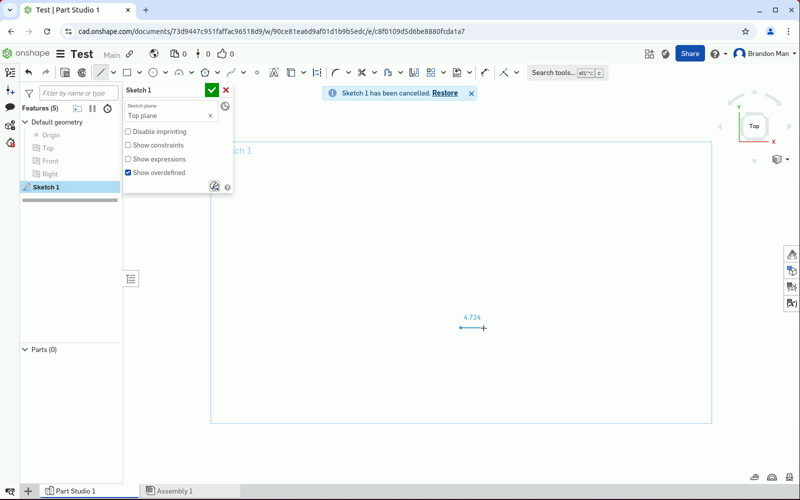
key_down(shift)
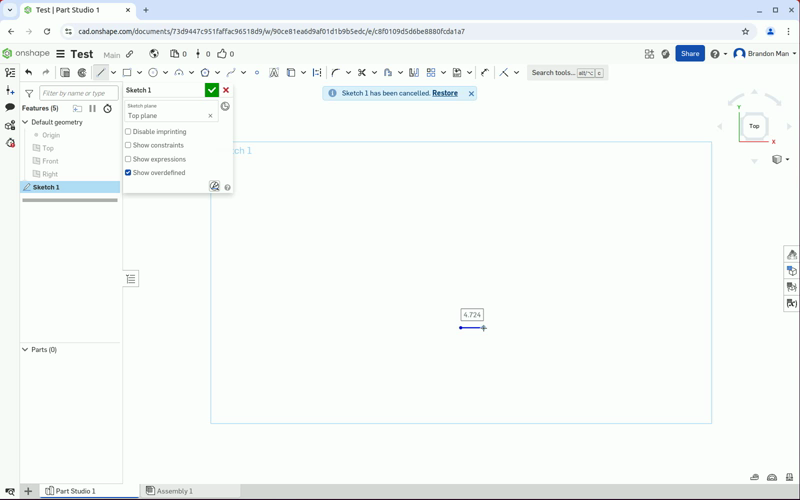
mouse_move(513, 327)
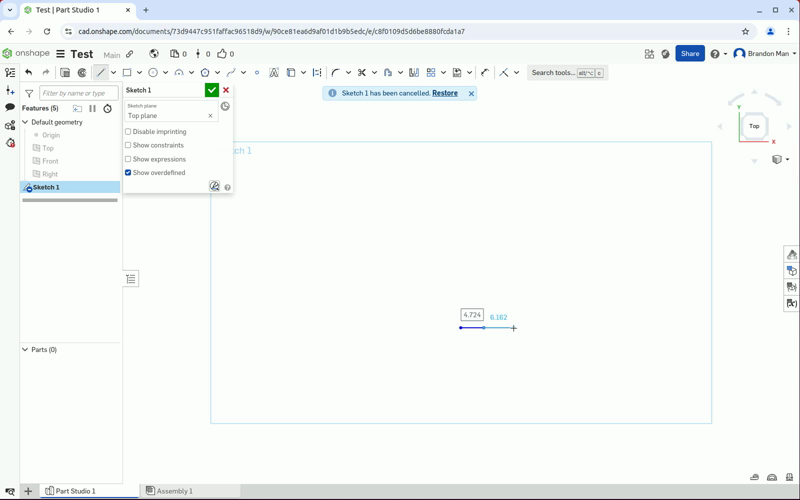
mouse_move(483, 282)
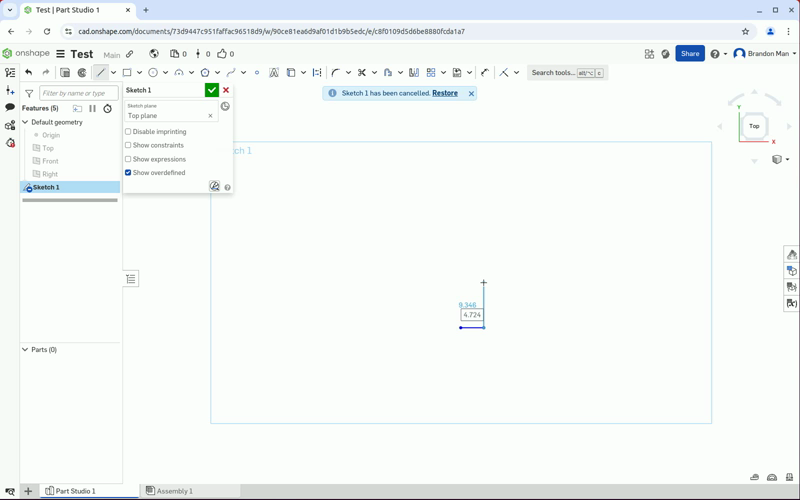
click(483, 282)
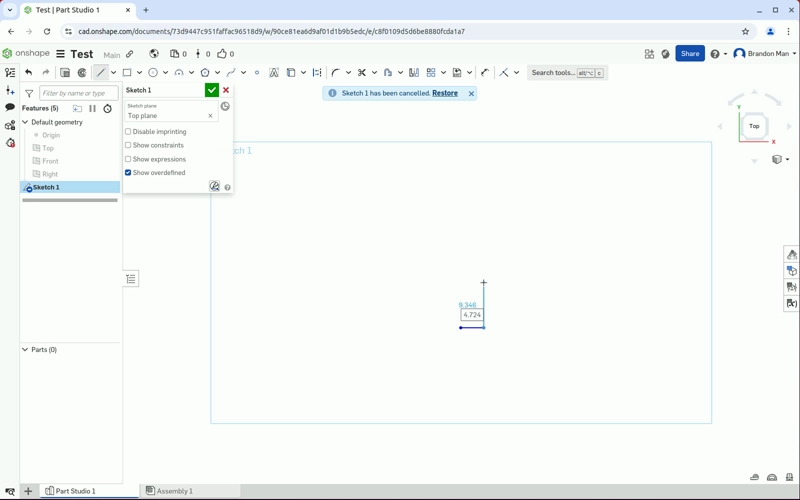
key_up(shift)
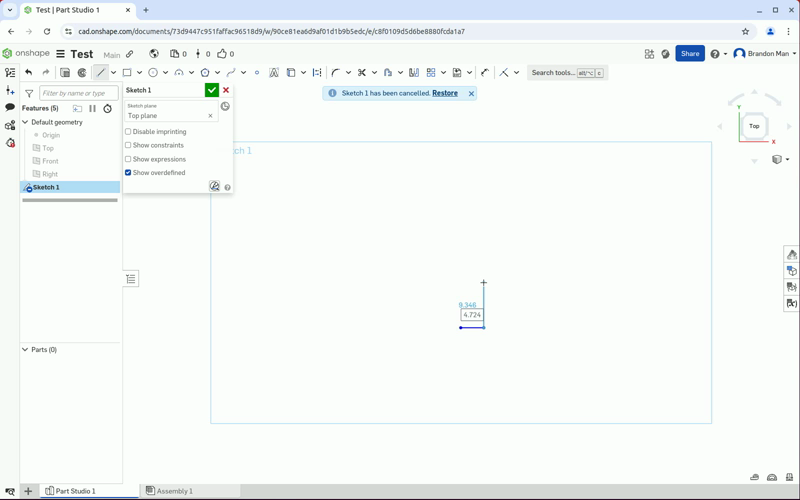
key_down(shift)
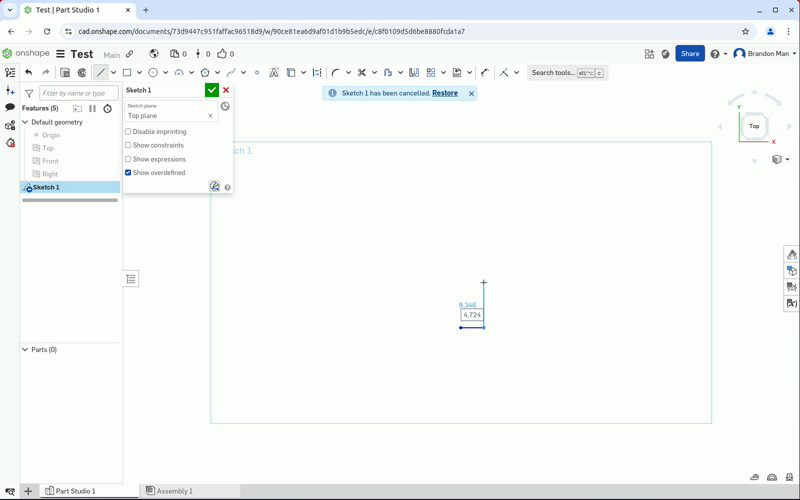
mouse_move(513, 282)
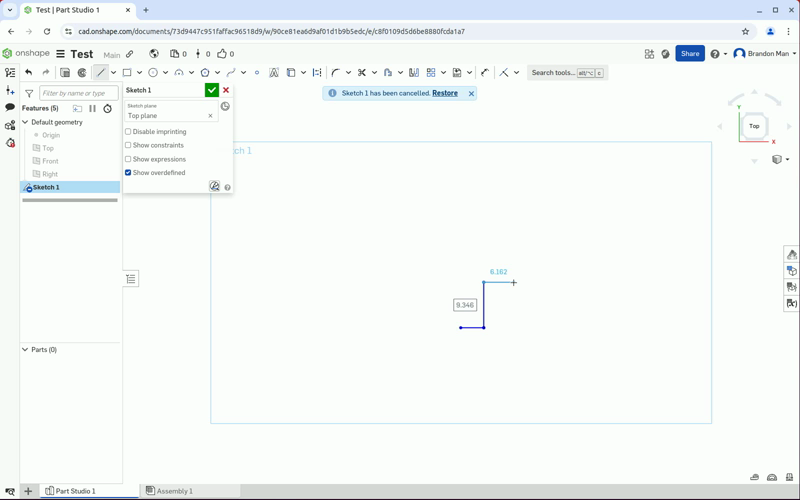
mouse_move(460, 282)
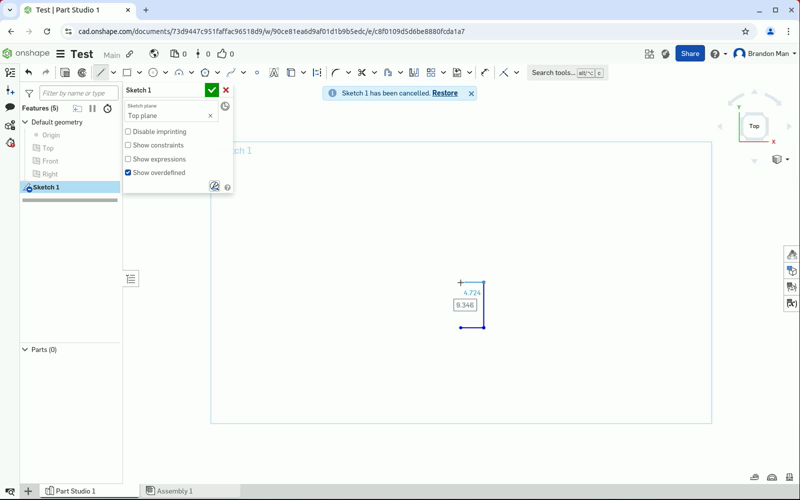
click(460, 282)
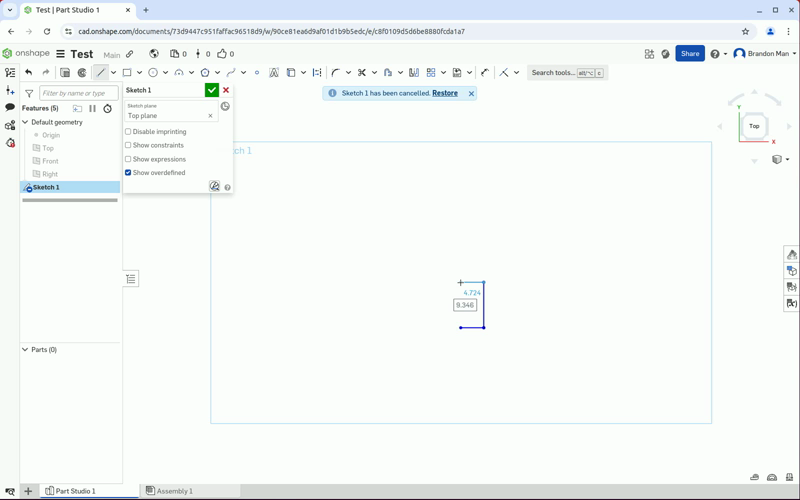
key_up(shift)
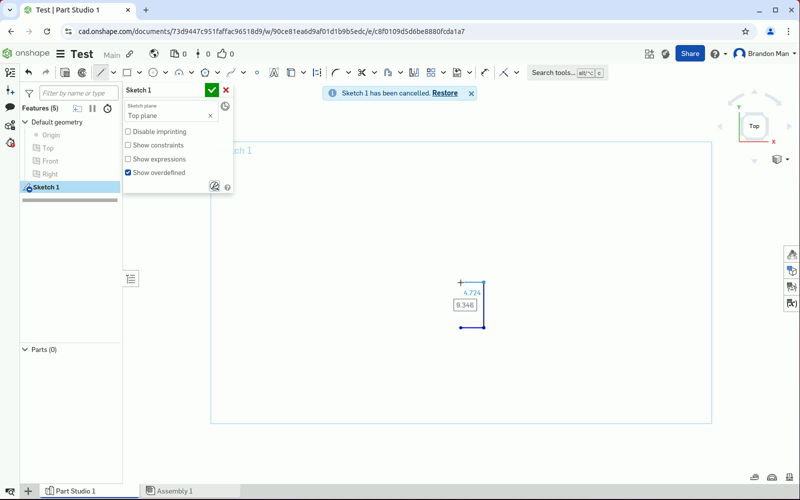
mouse_move(490, 282)
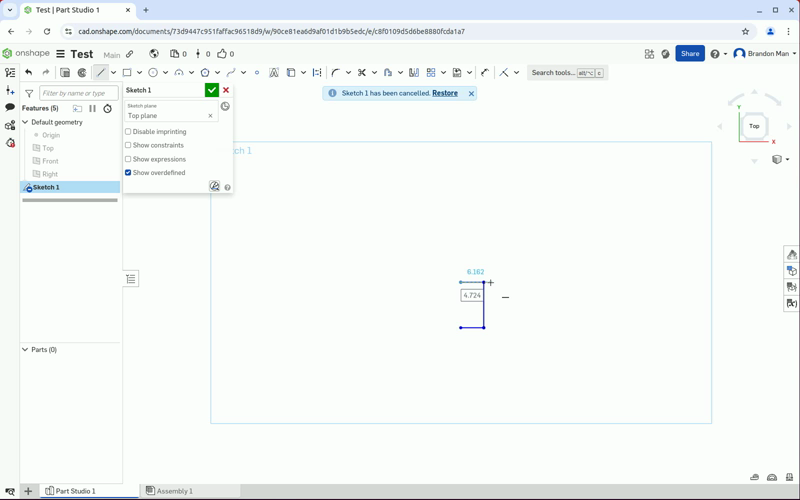
key_down(shift)
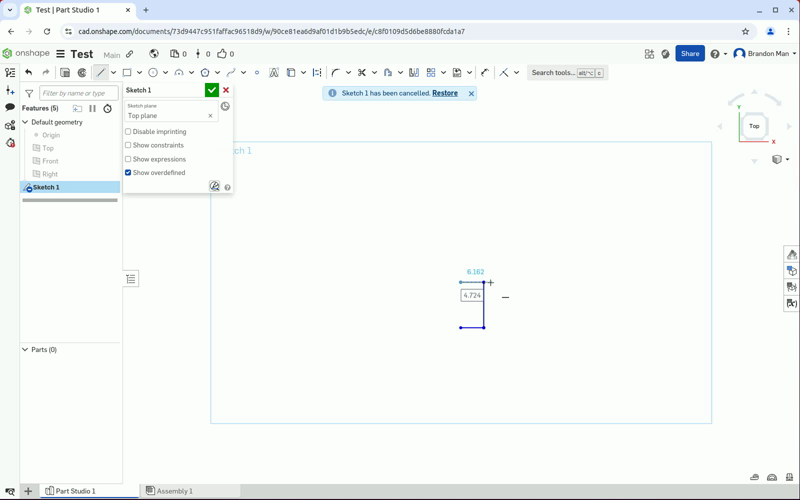
mouse_move(460, 327)
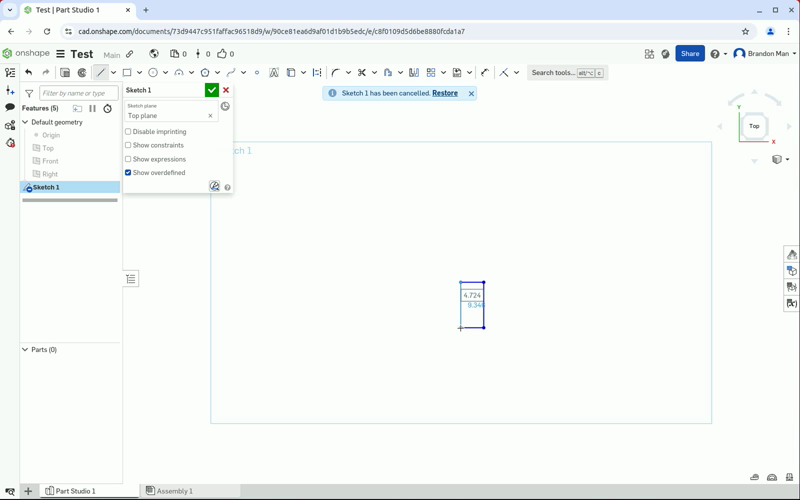
key_up(shift)
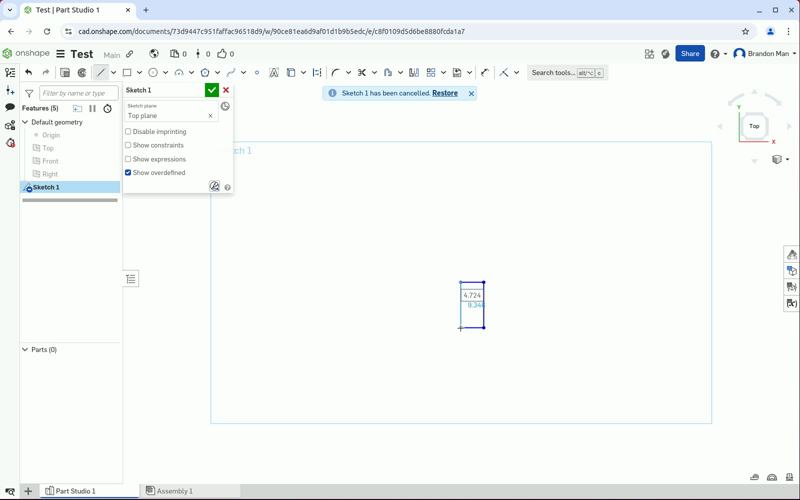
click(460, 327)
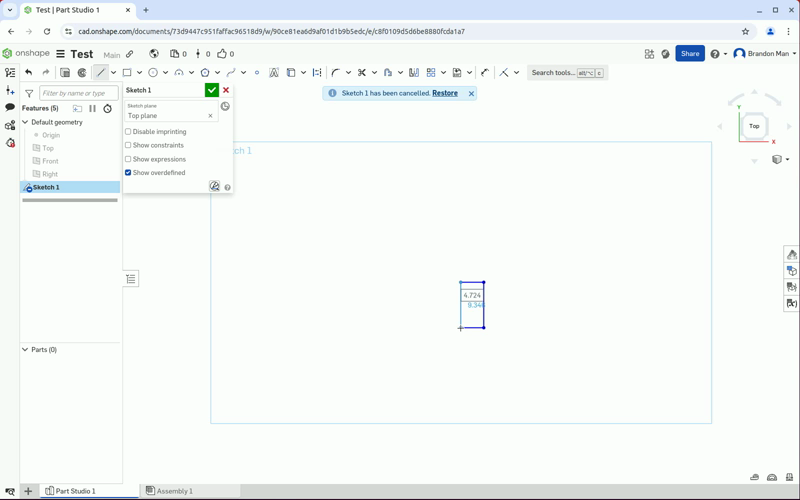
key(esc)
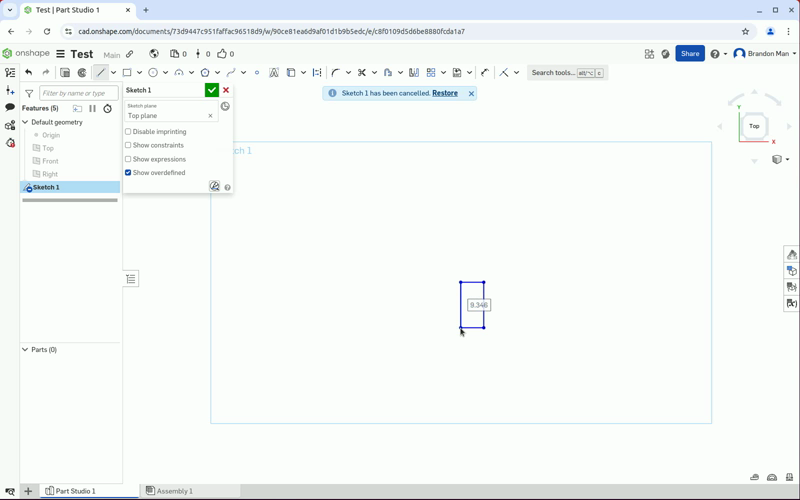
mouse_move(474, 325)
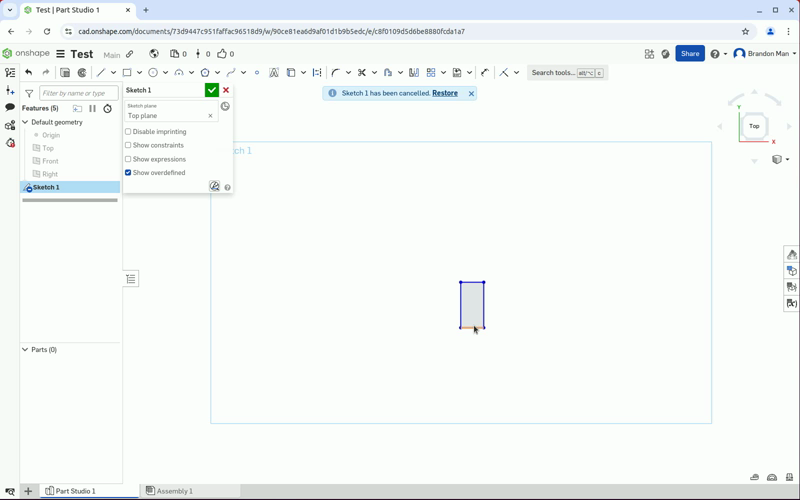
scroll(6)
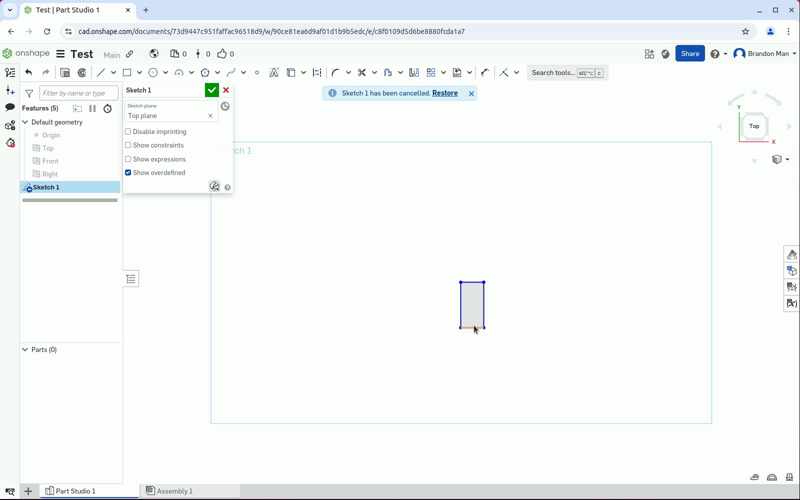
scroll(6)
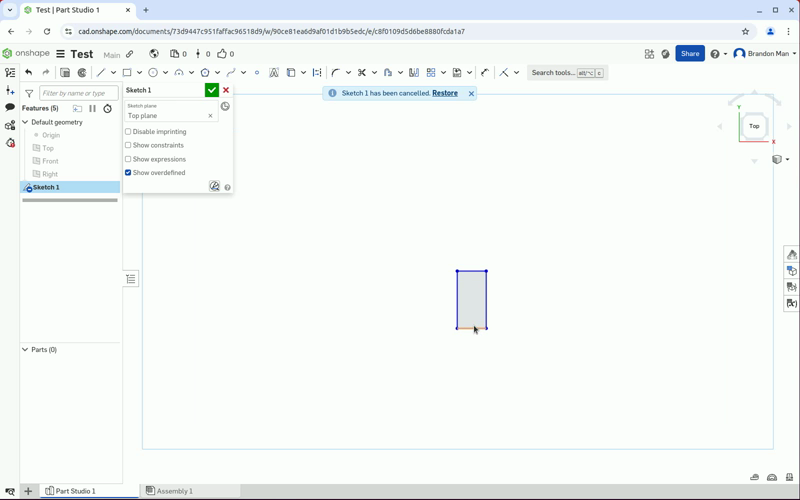
scroll(6)
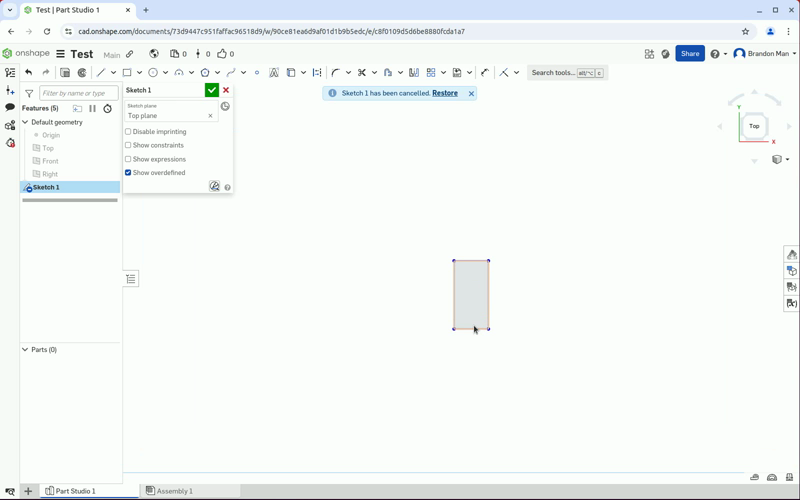
scroll(6)
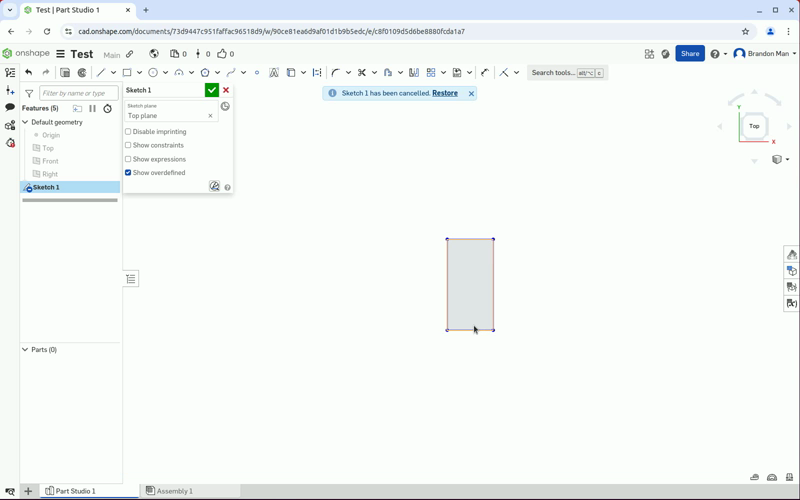
scroll(6)
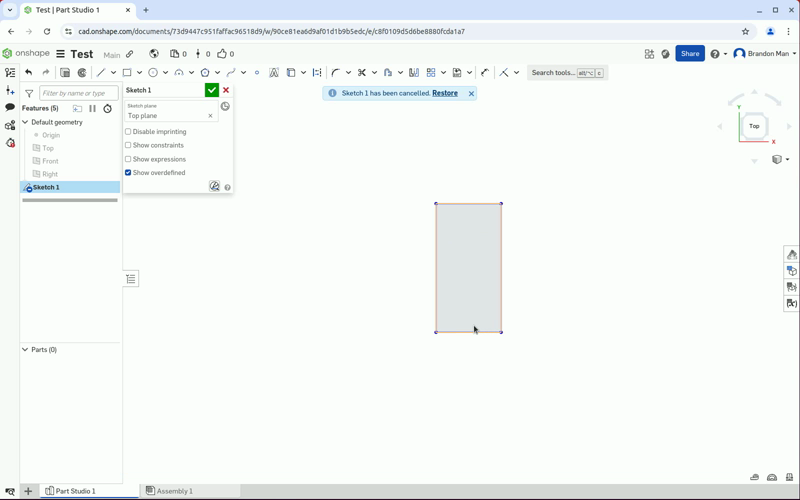
scroll(6)
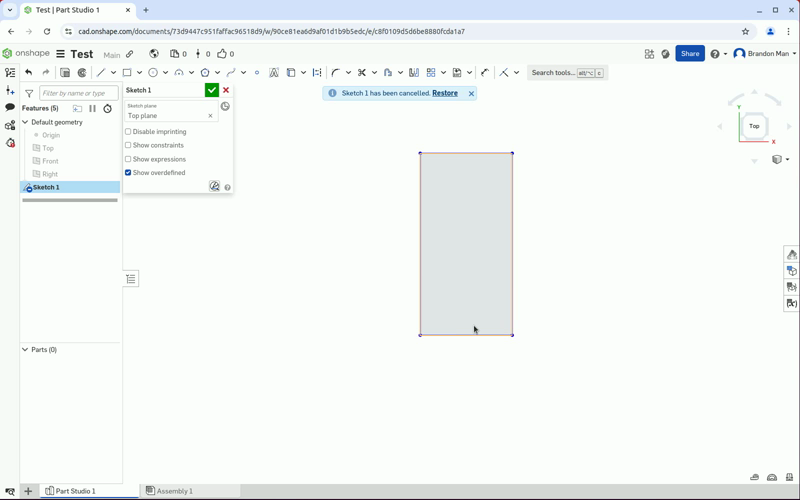
scroll(6)
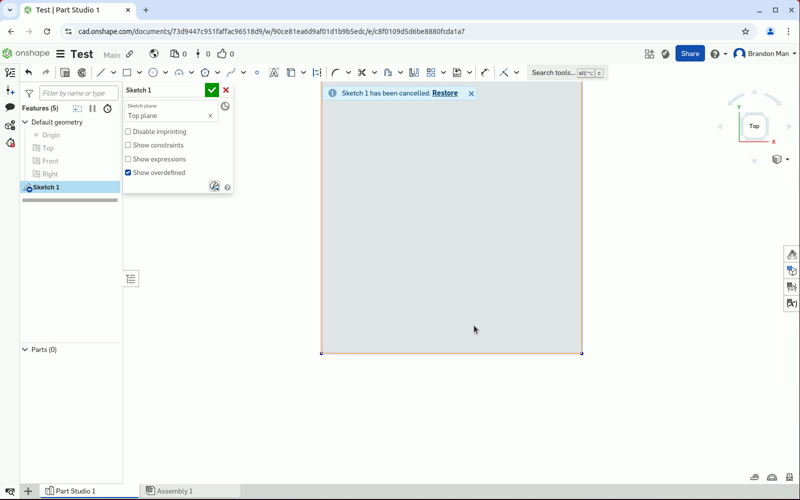
click(474, 325)
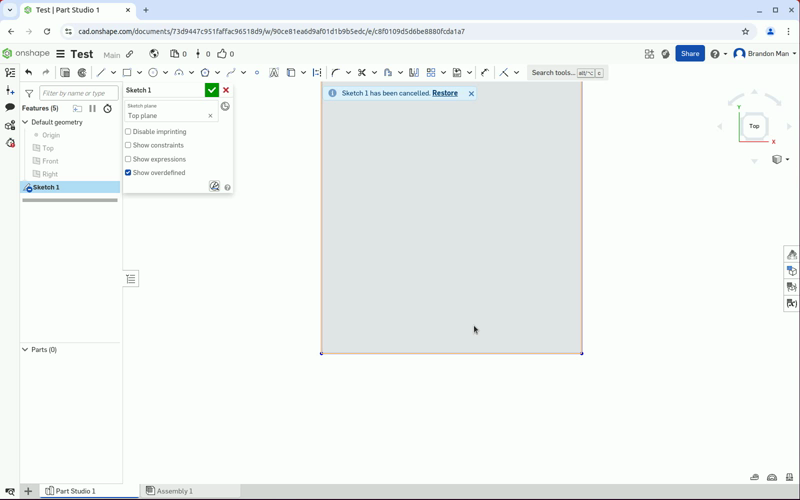
scroll(-6)
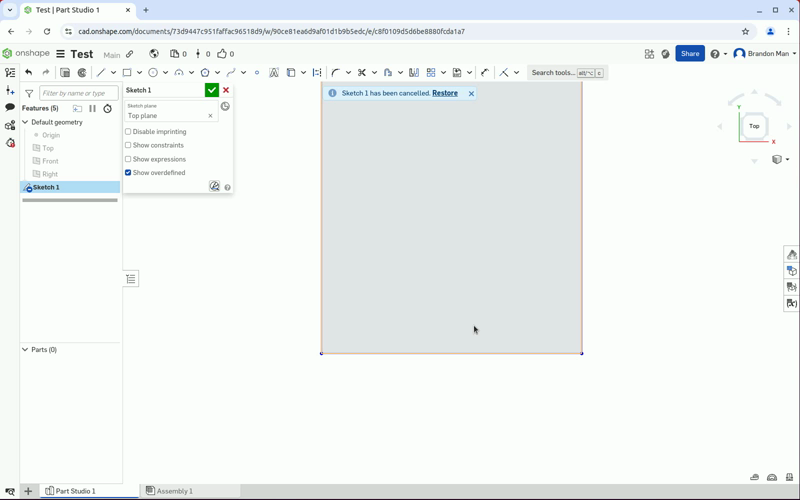
scroll(-6)
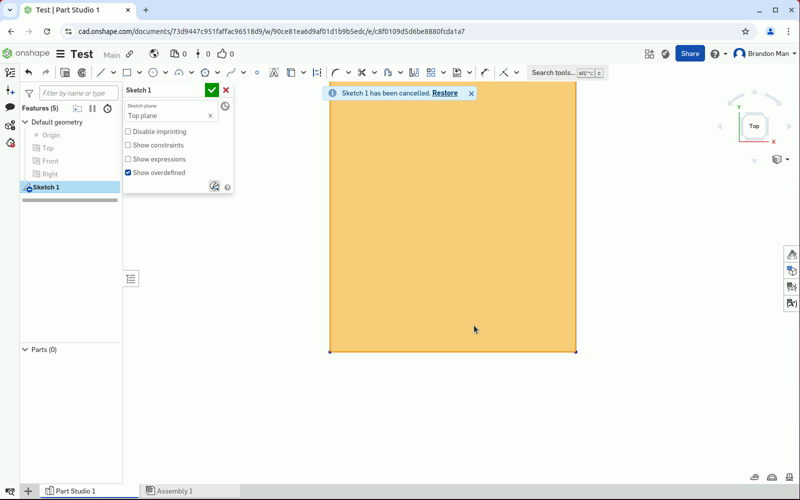
scroll(-6)
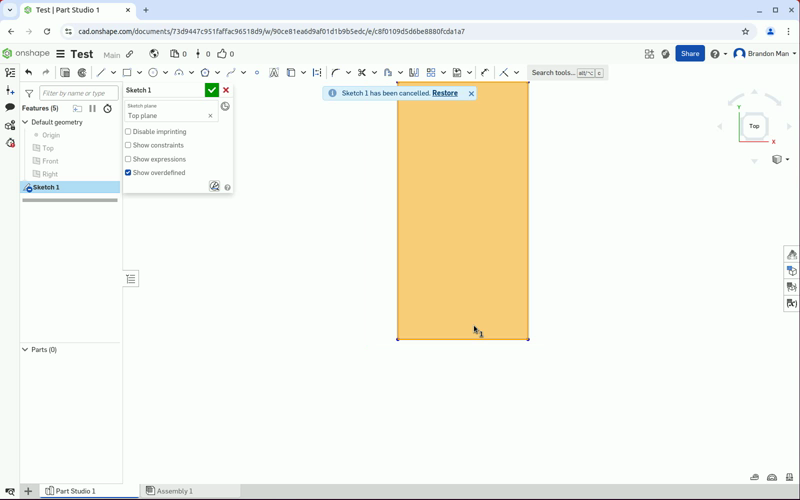
scroll(-6)
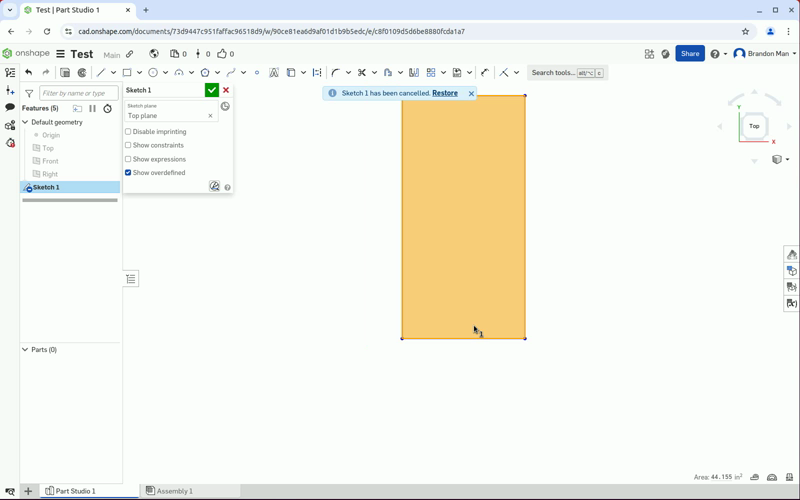
scroll(-6)
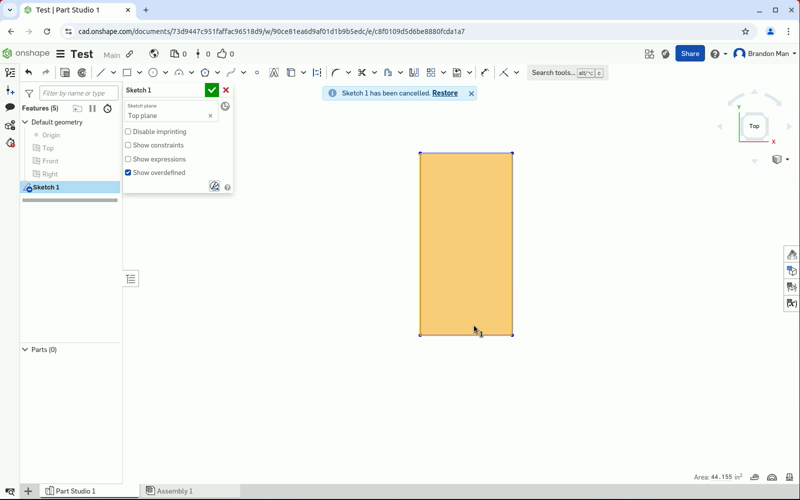
scroll(-6)
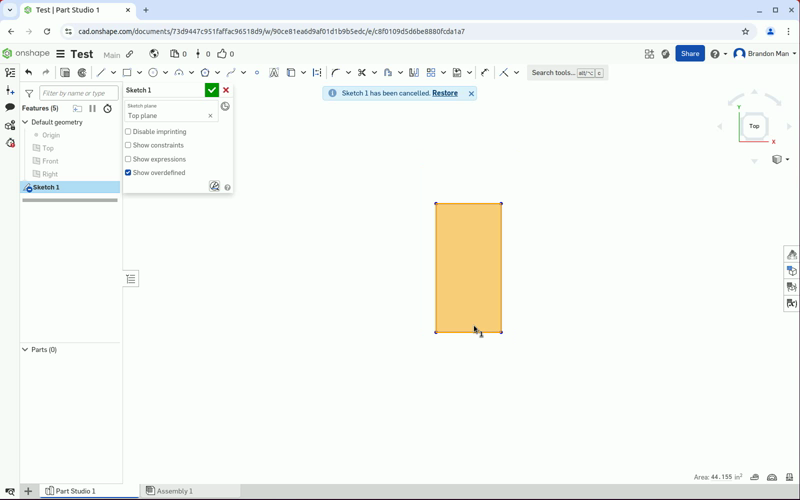
scroll(-6)
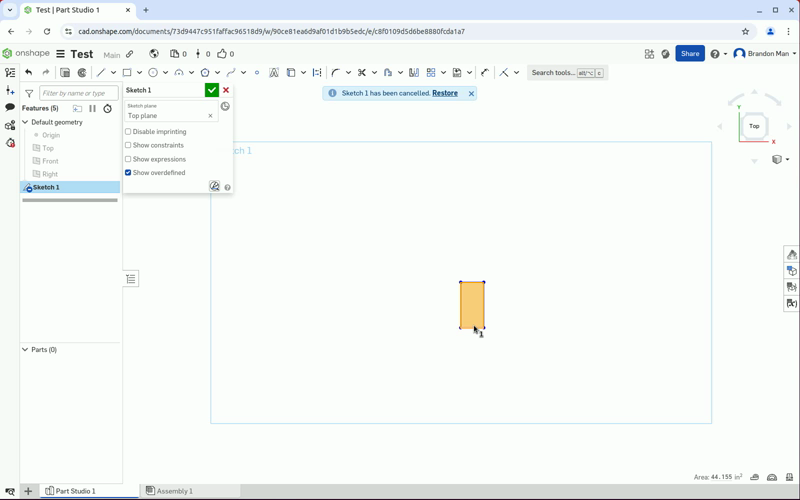
mouse_move(73, 352)
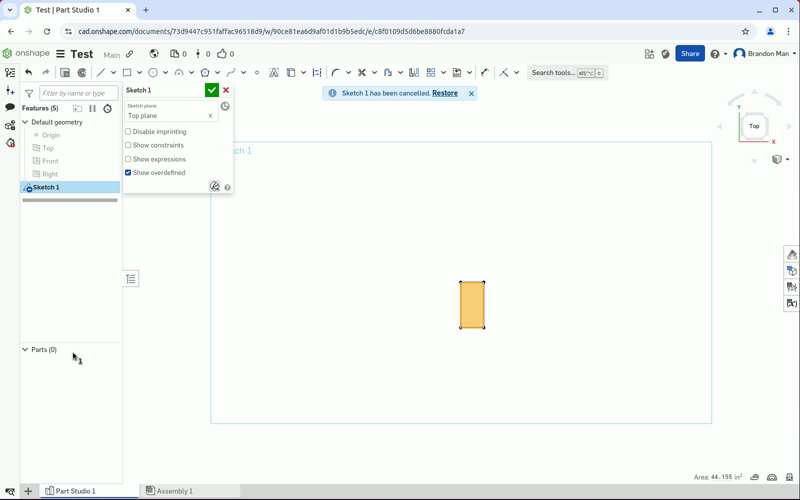
key(shift+y)
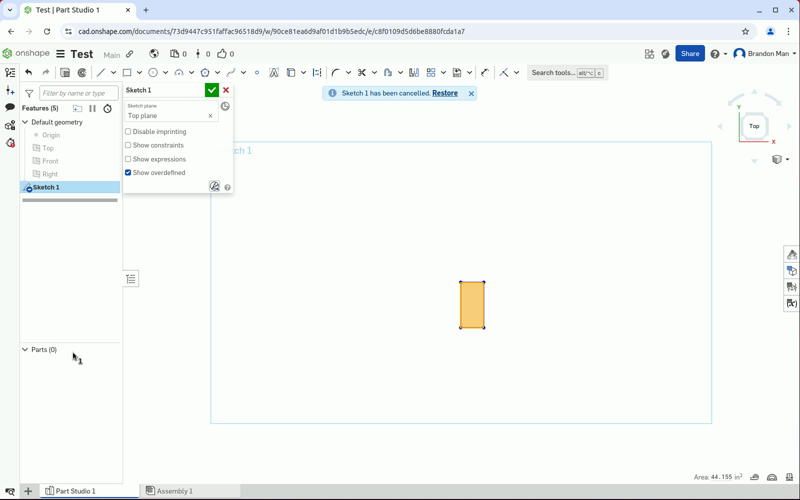
key(shift+e)
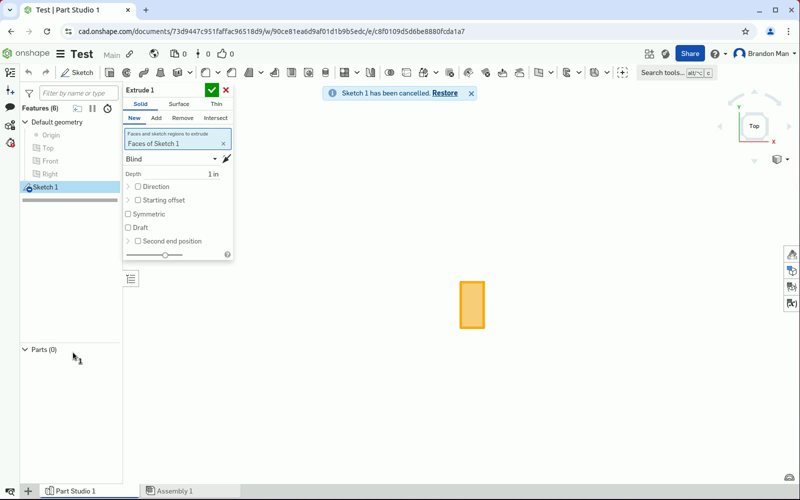
mouse_move(143, 106)
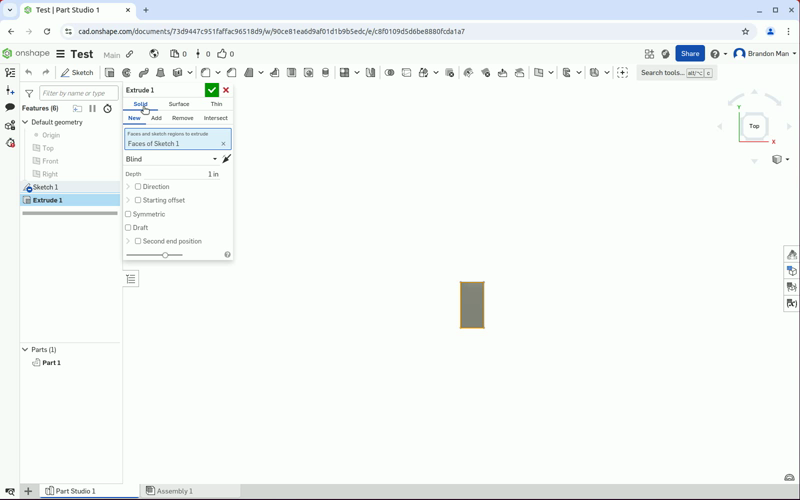
click(143, 106)
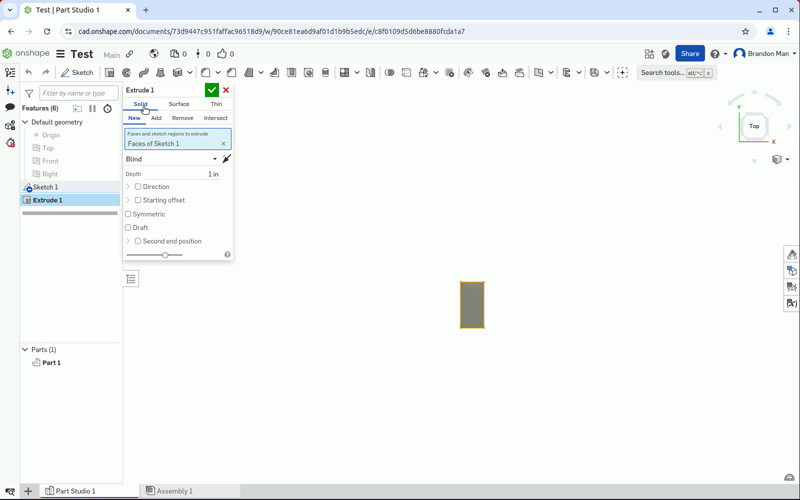
mouse_move(137, 120)
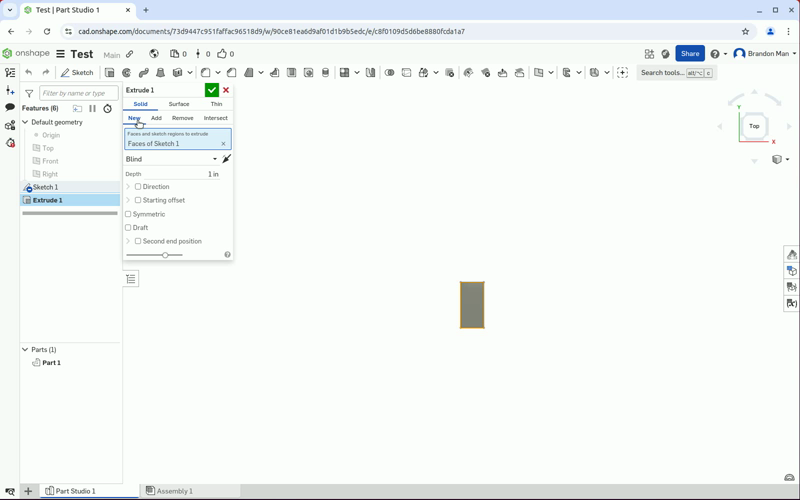
click(137, 120)
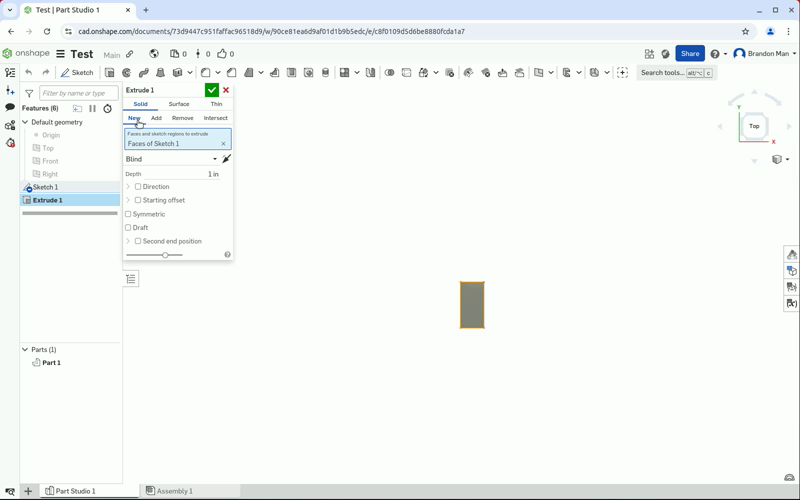
key(tab, 4)
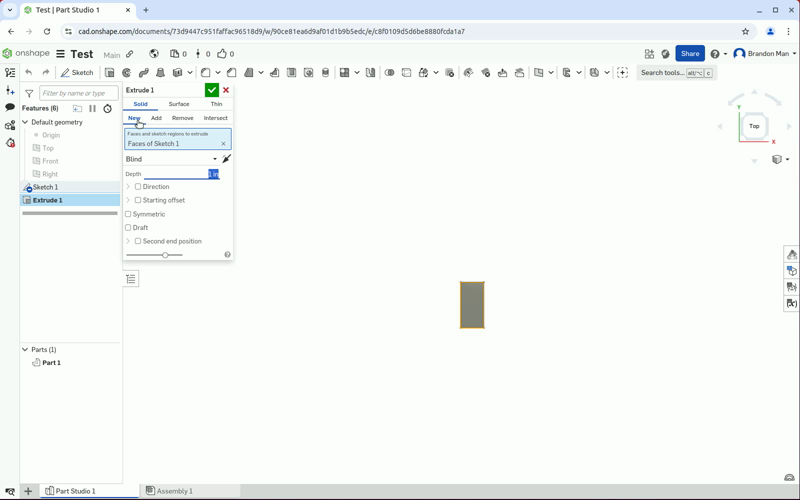
text(13.961)
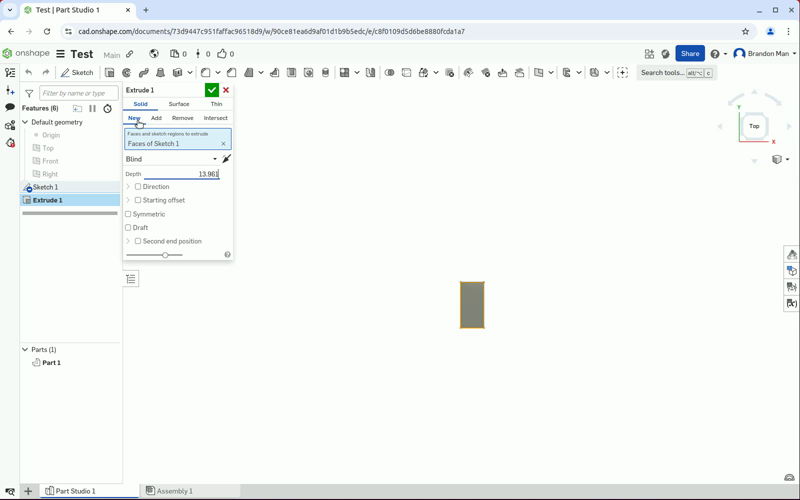
key(enter)
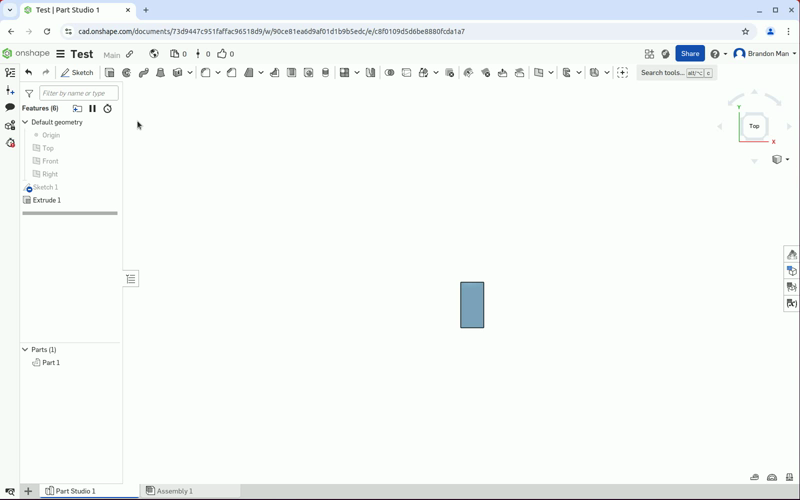
key(shift+h)
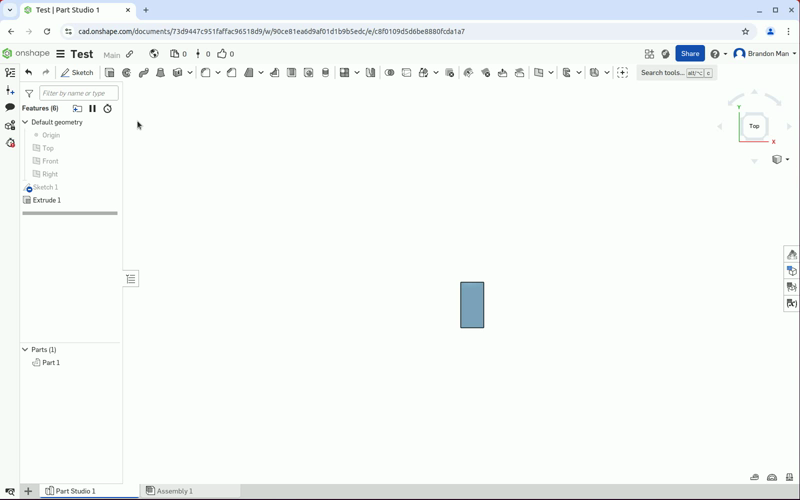
key(shift+h)
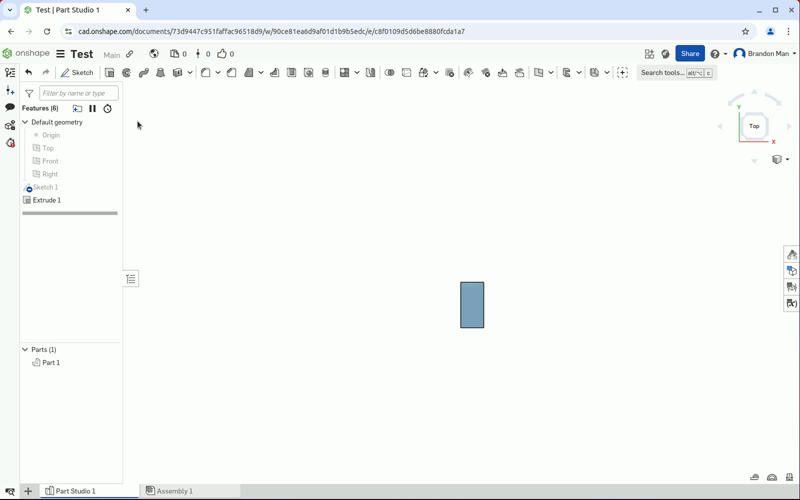
mouse_move(73, 189)
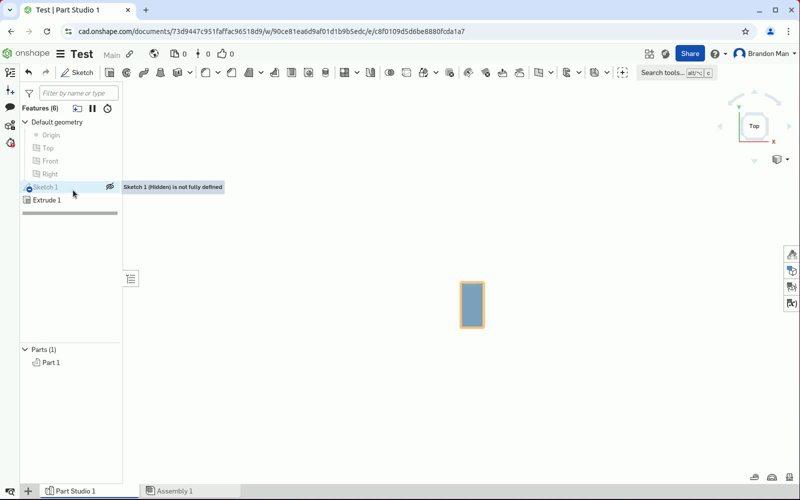
click(73, 189)
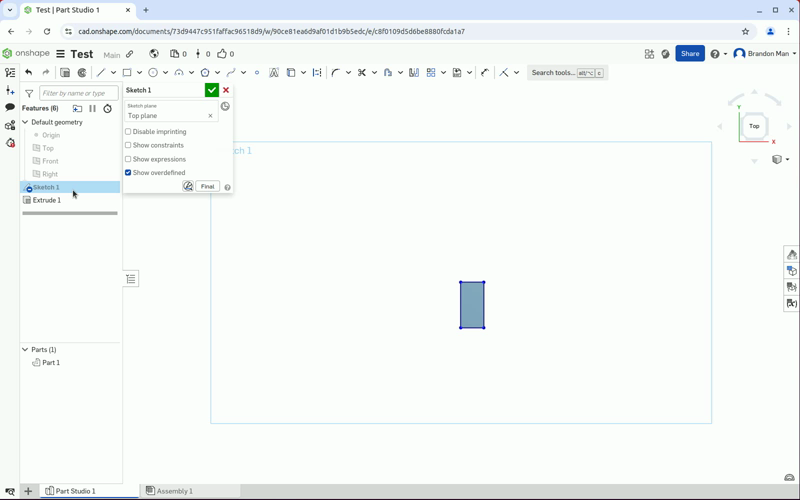
mouse_move(229, 92)
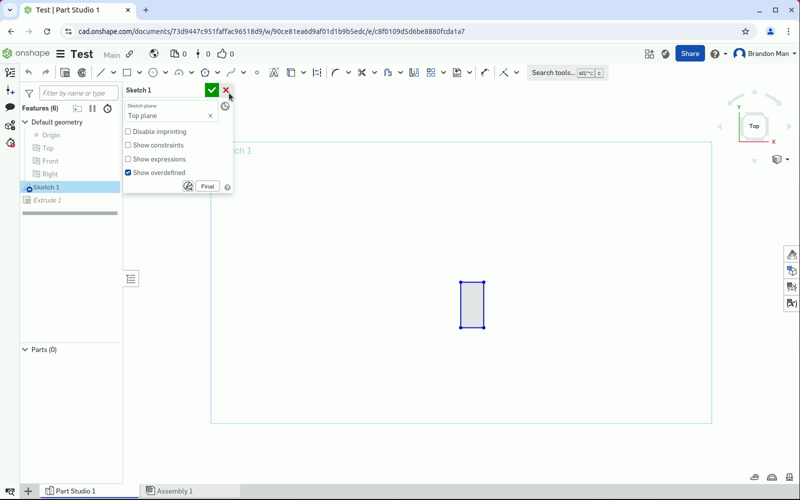
click(229, 92)
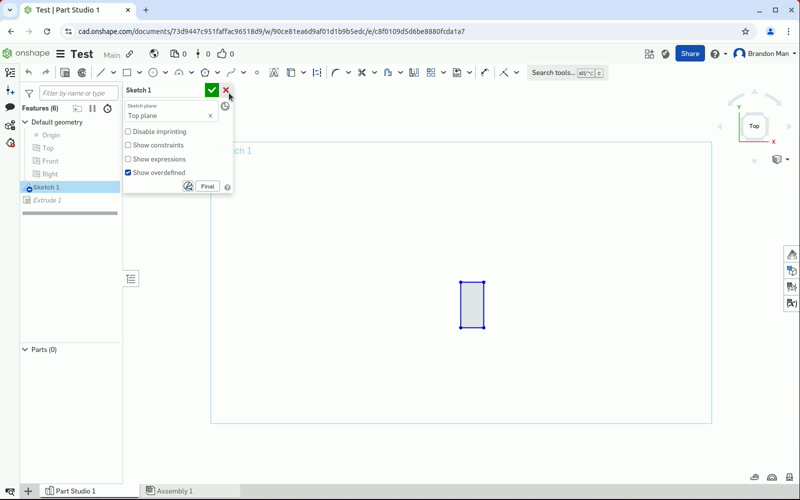
key(shift+s)
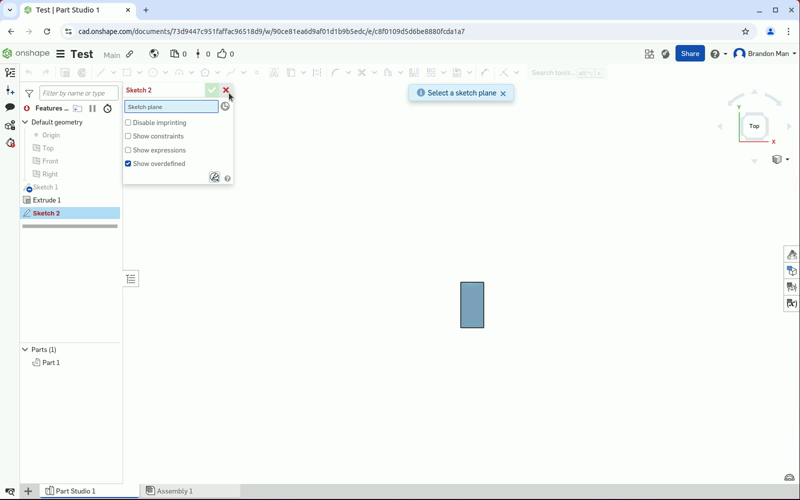
mouse_move(73, 150)
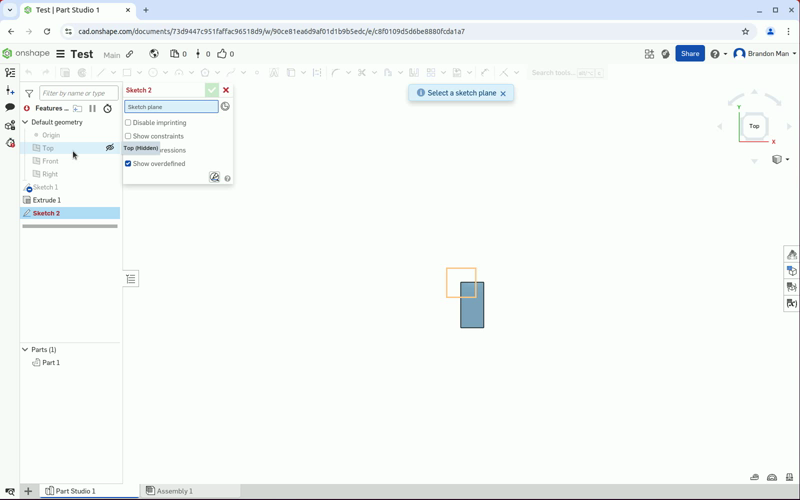
click(73, 150)
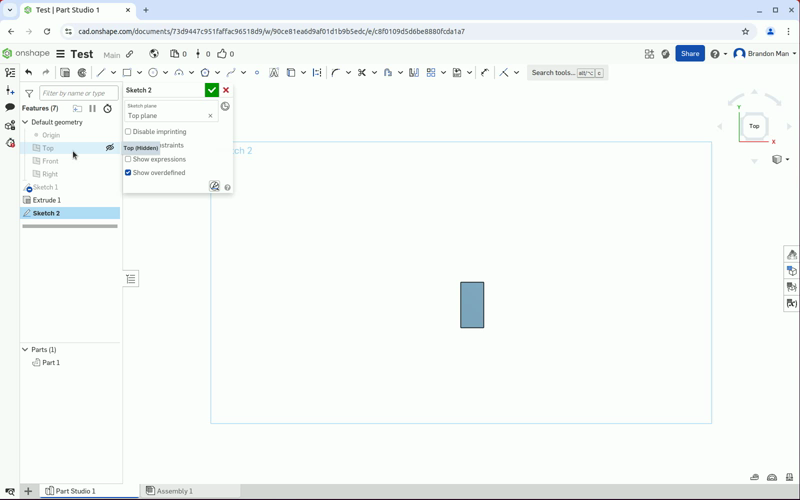
mouse_move(73, 352)
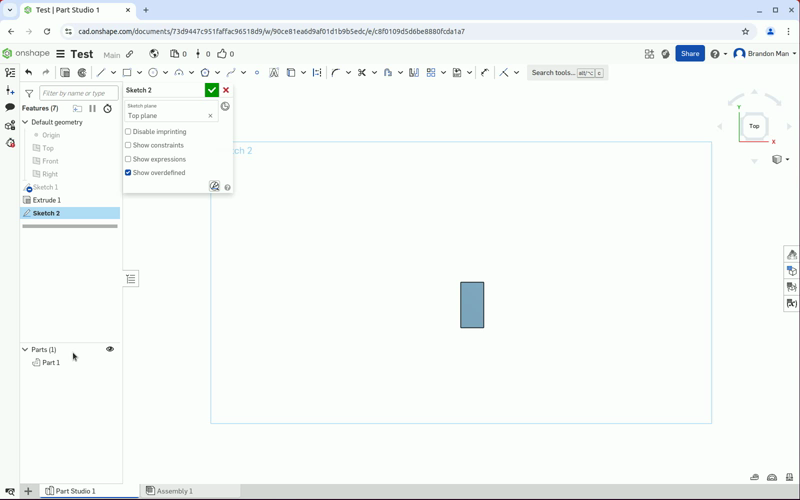
key(y)
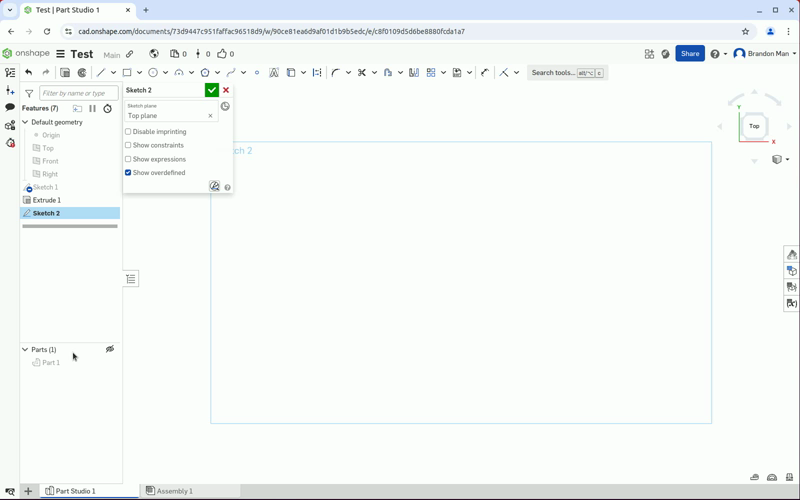
key(l)
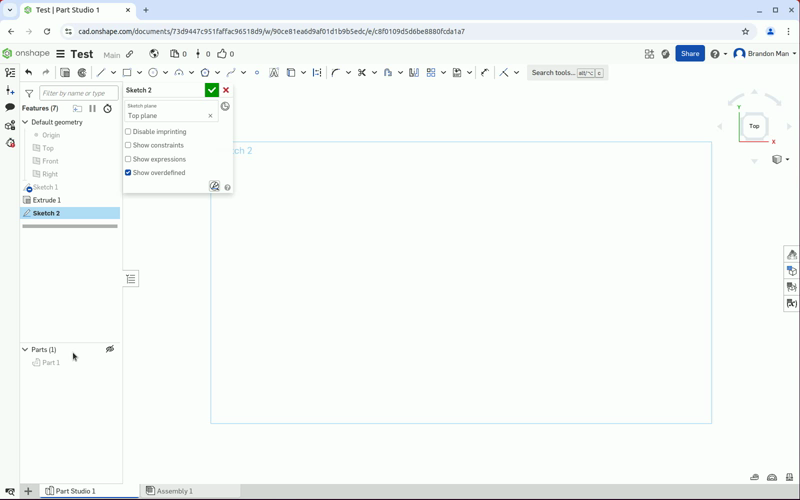
key_down(shift)
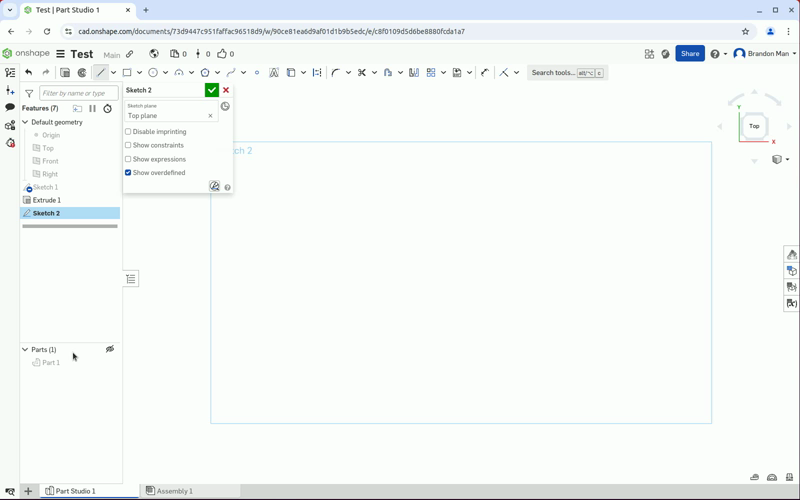
mouse_move(546, 319)
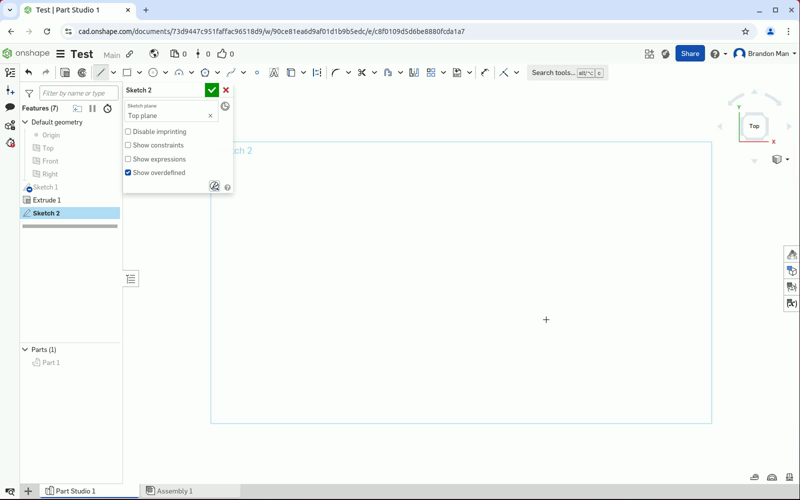
click(546, 319)
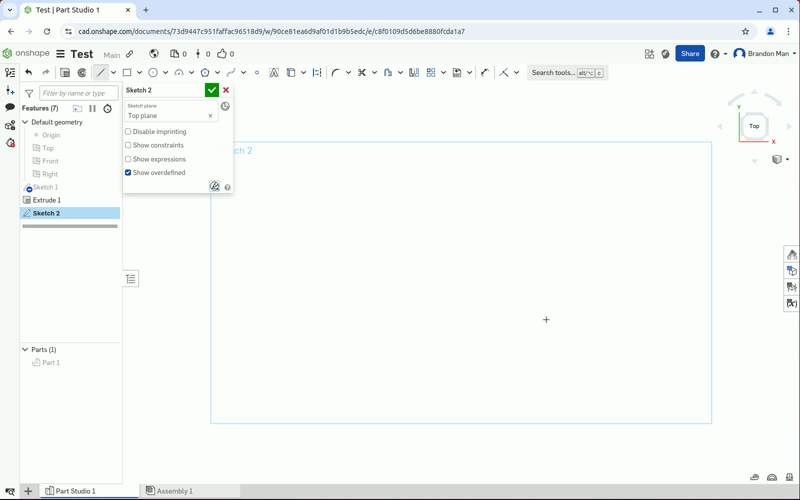
key_up(shift)
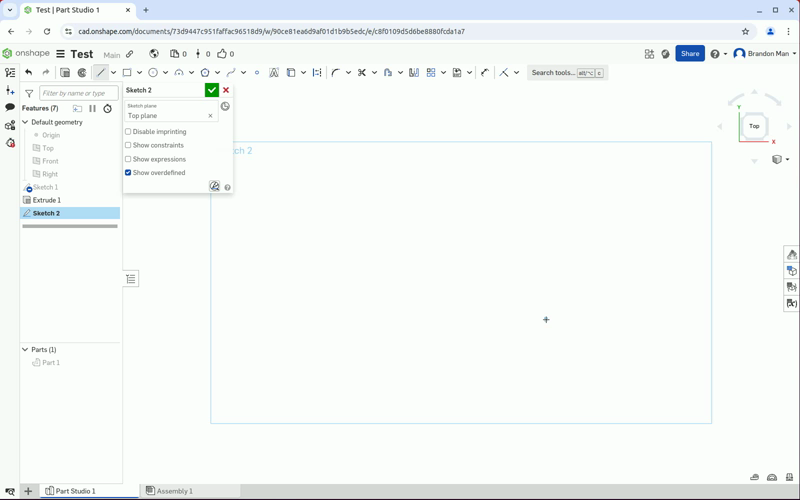
key_down(shift)
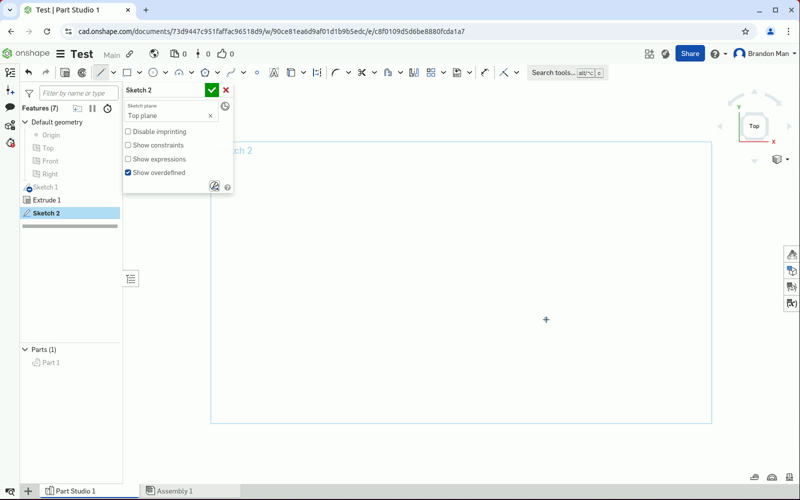
mouse_move(576, 319)
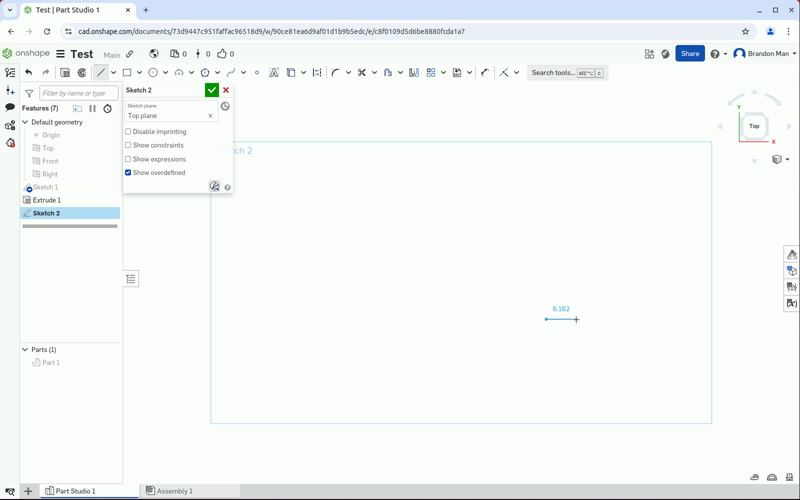
mouse_move(555, 319)
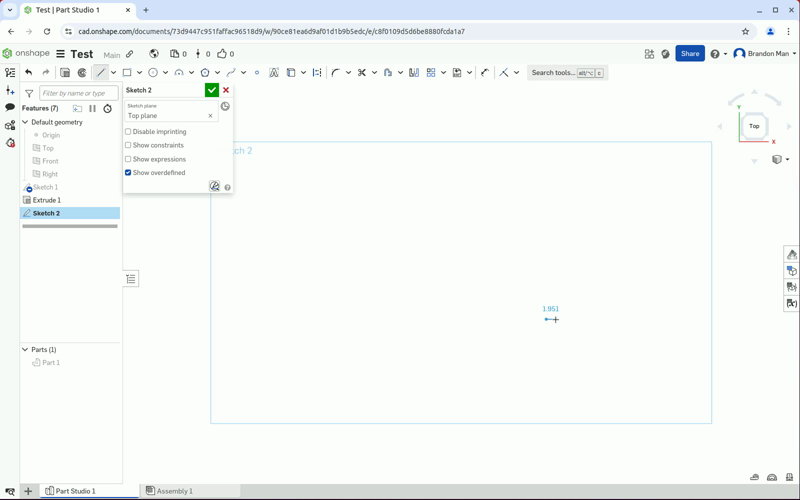
click(555, 319)
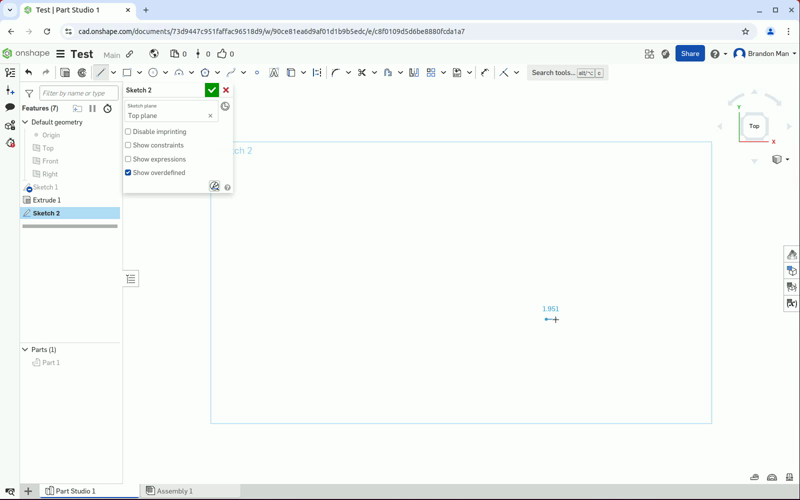
key_up(shift)
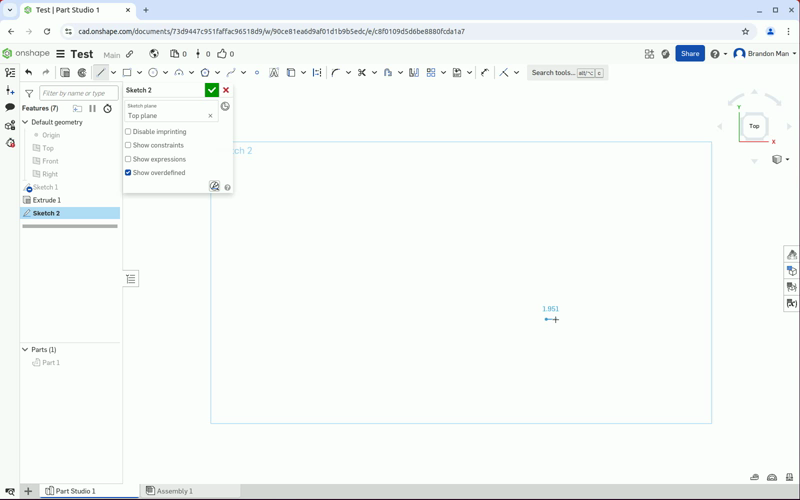
key_down(shift)
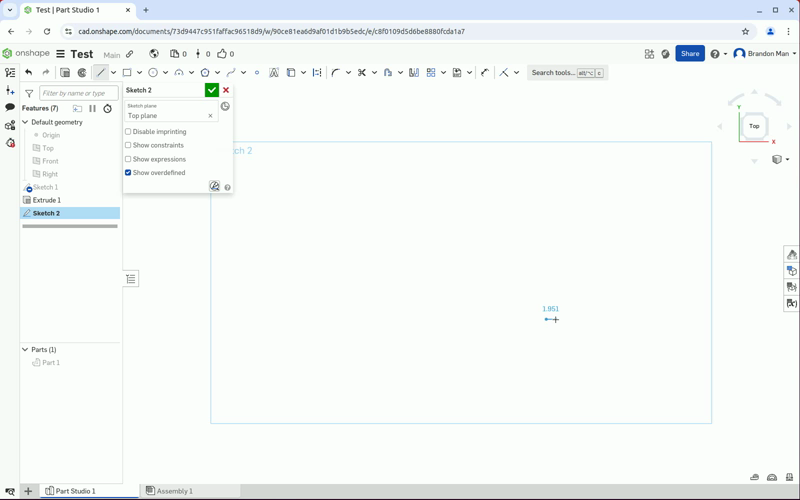
mouse_move(585, 319)
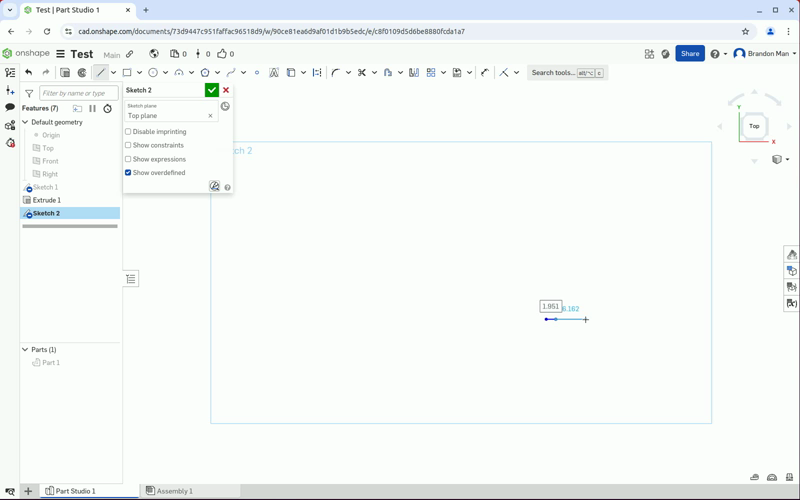
mouse_move(555, 346)
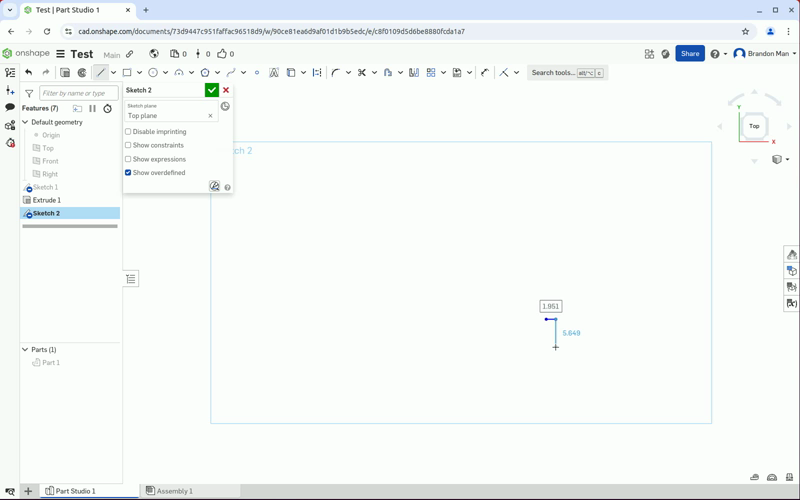
click(555, 346)
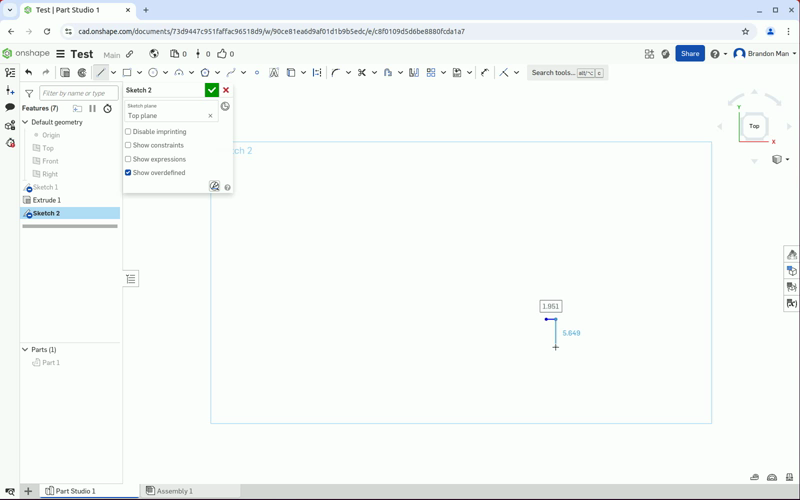
key_up(shift)
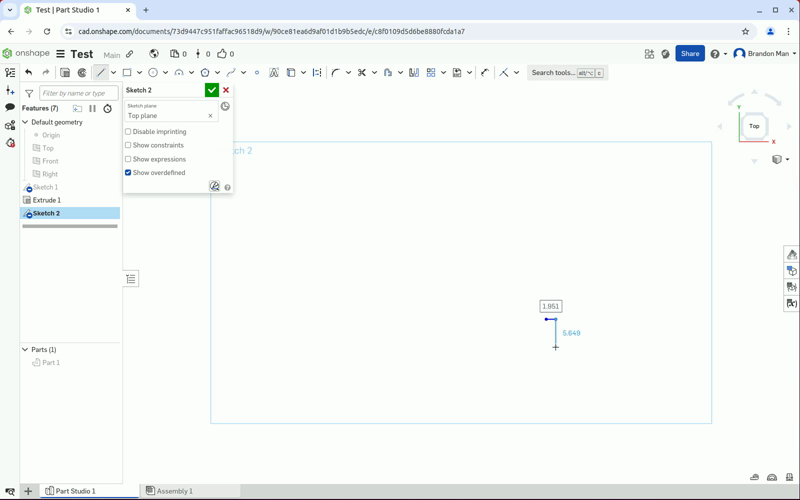
key_down(shift)
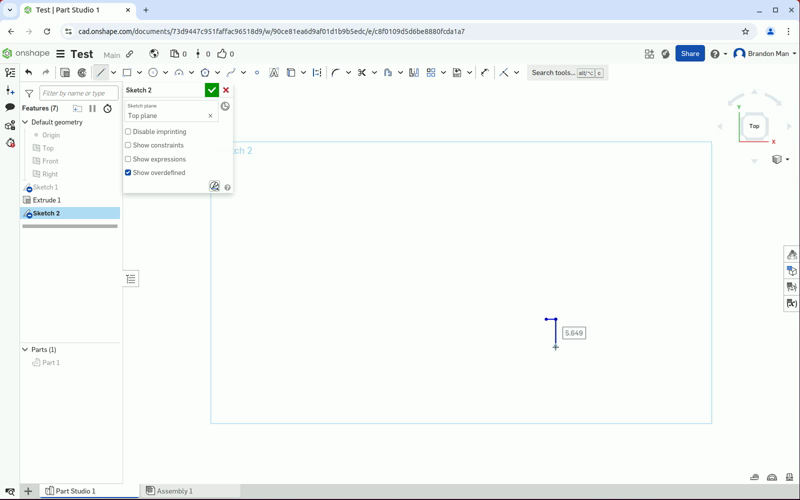
mouse_move(585, 346)
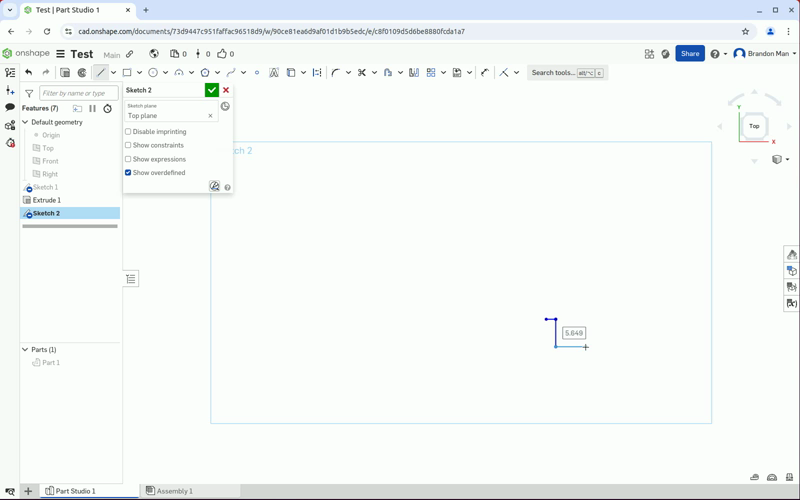
mouse_move(573, 346)
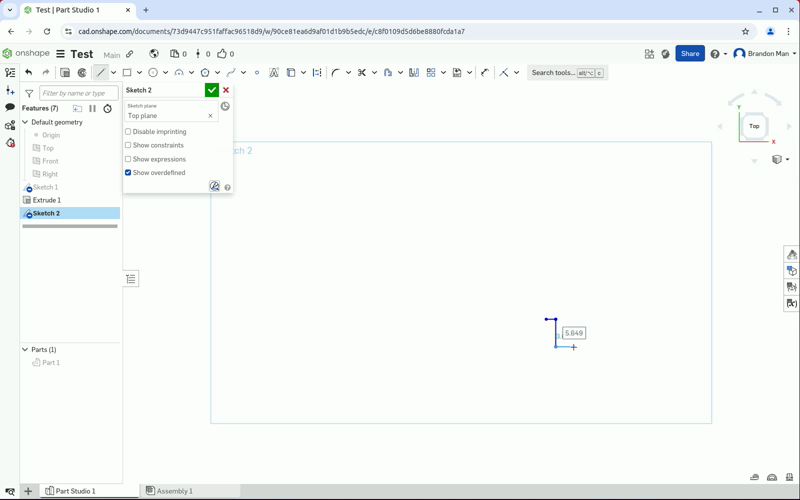
click(573, 346)
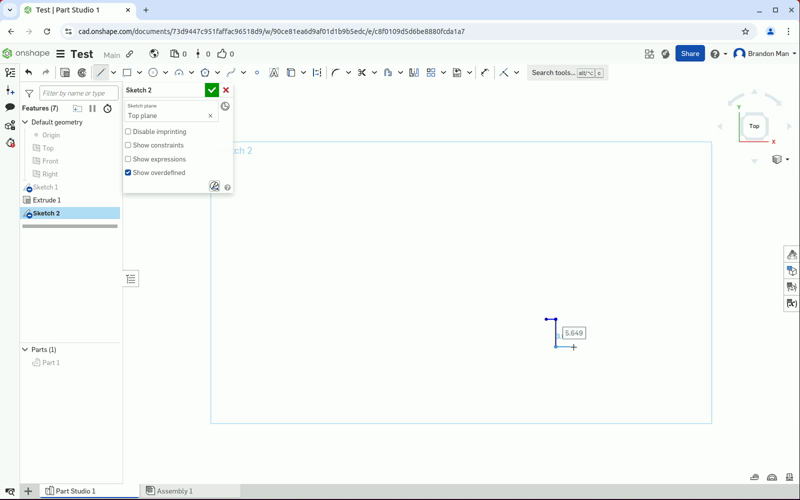
key_up(shift)
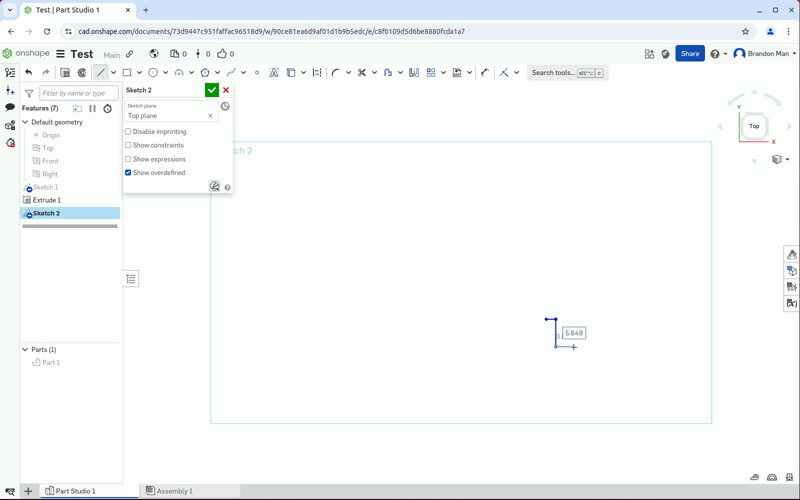
key_down(shift)
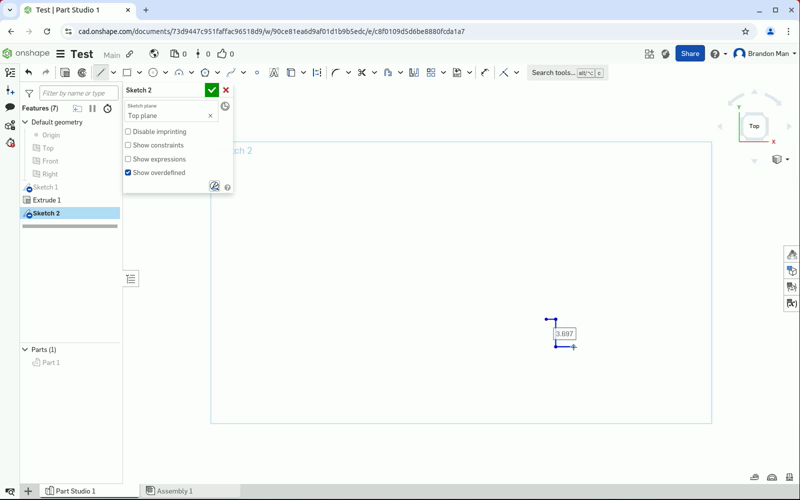
mouse_move(573, 282)
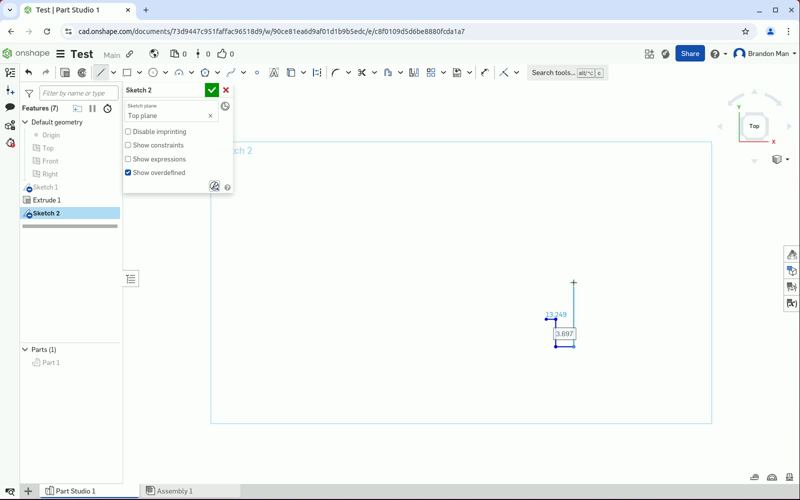
click(573, 282)
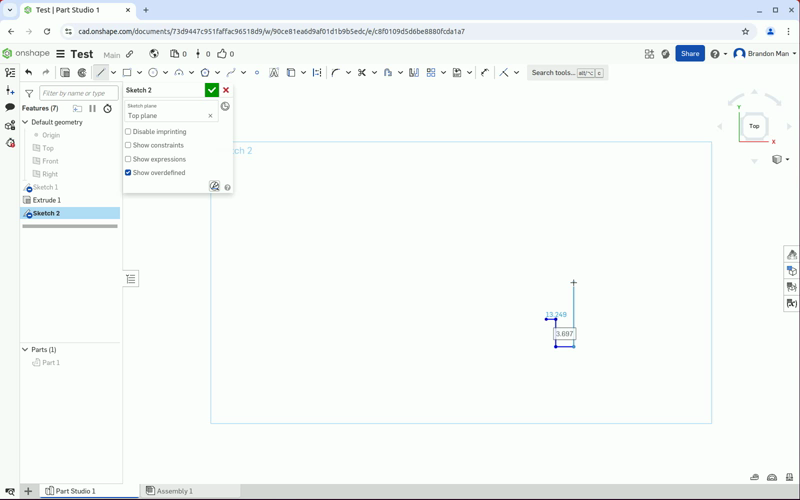
key_up(shift)
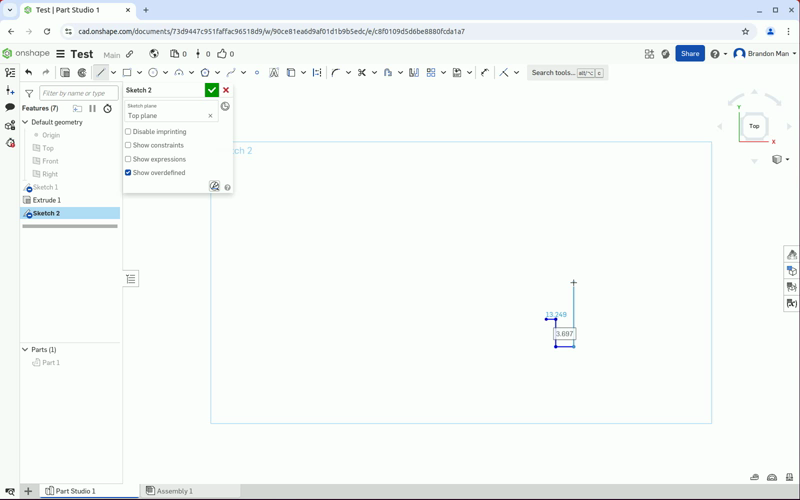
key_down(shift)
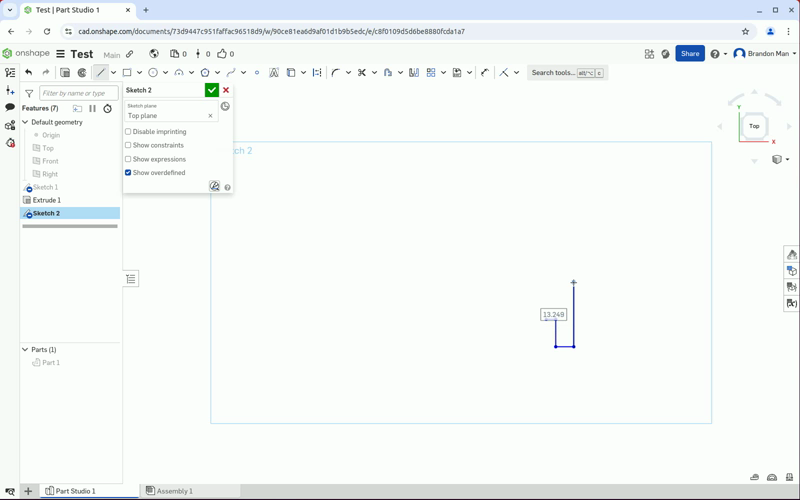
mouse_move(589, 282)
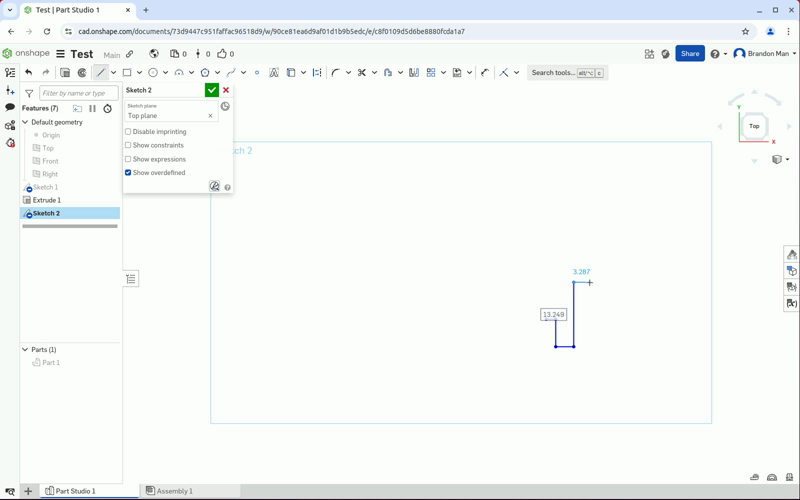
mouse_move(546, 282)
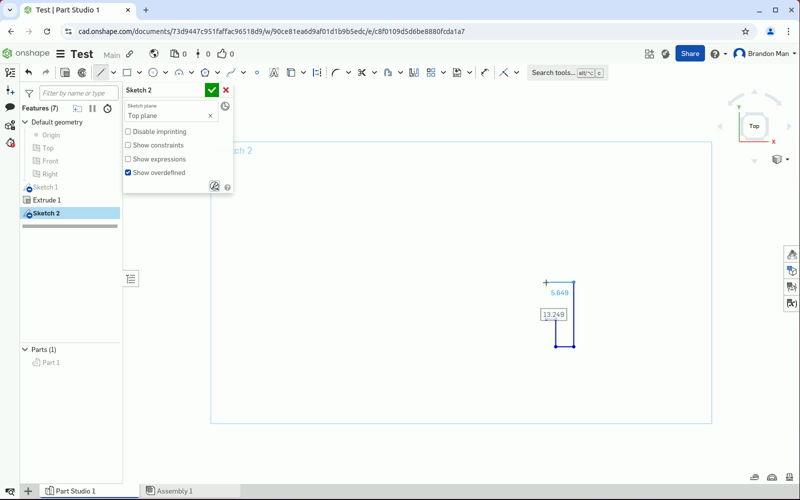
click(546, 282)
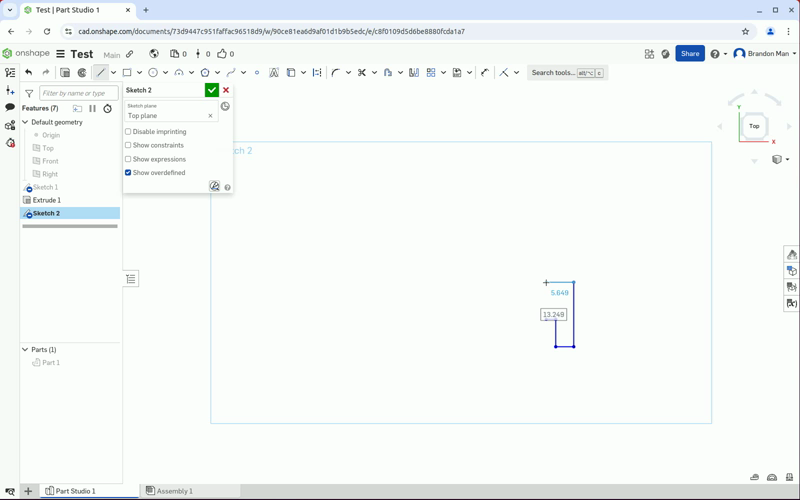
key_up(shift)
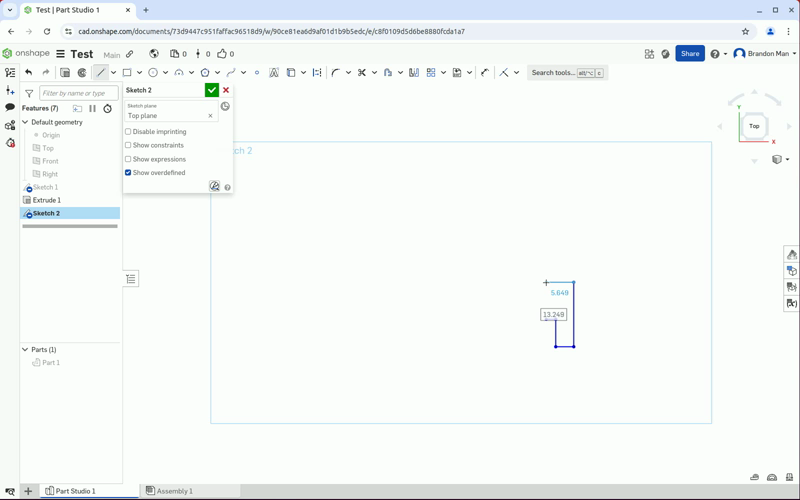
mouse_move(576, 282)
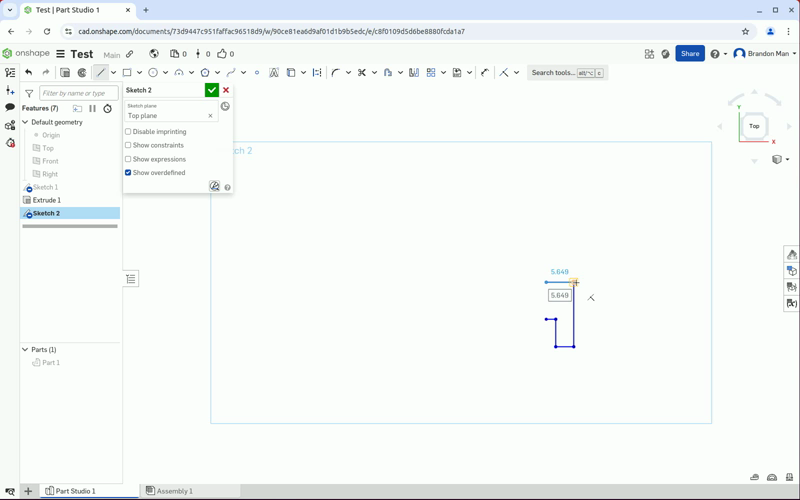
key_down(shift)
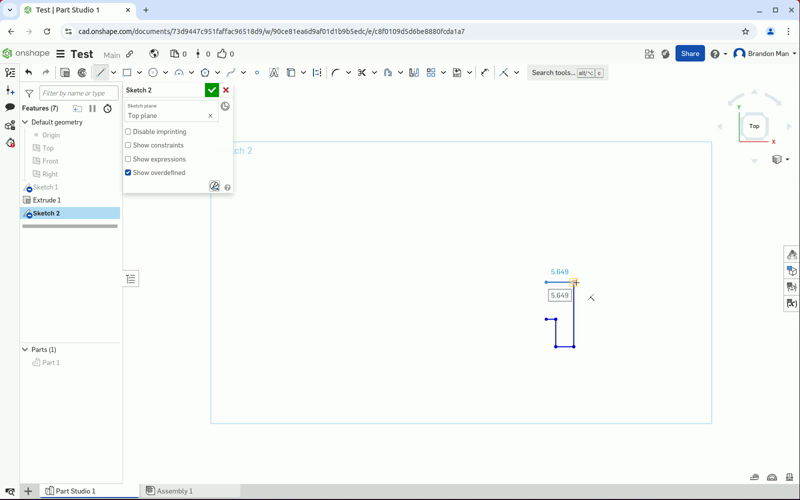
mouse_move(546, 319)
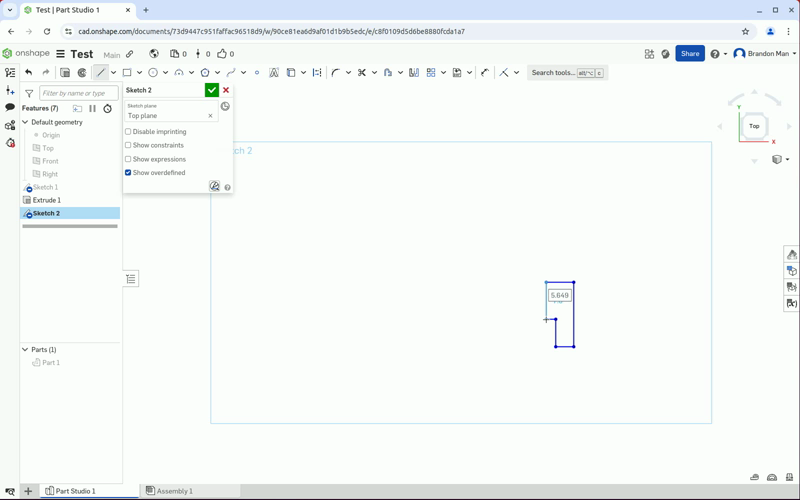
key_up(shift)
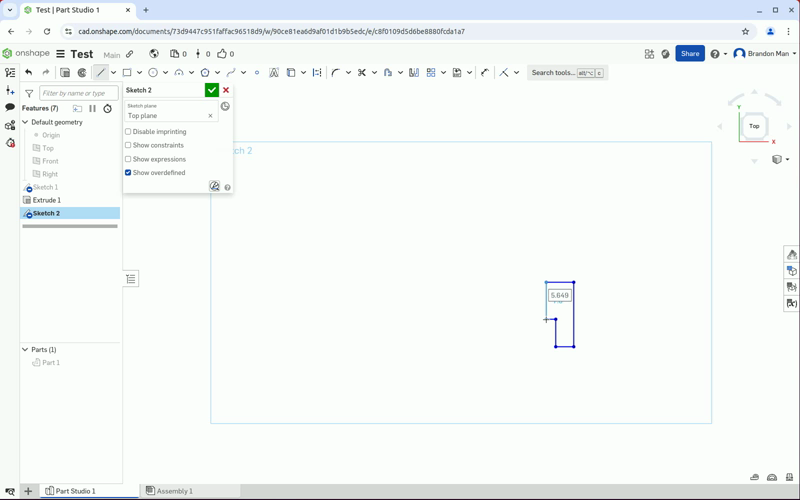
click(546, 319)
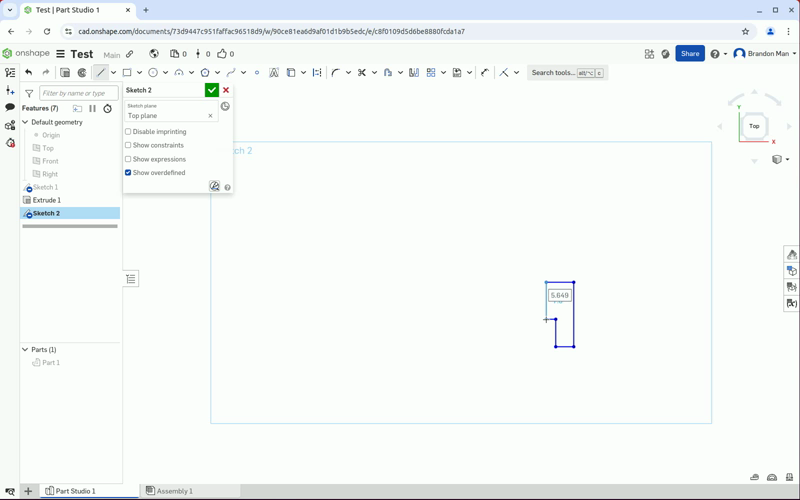
key(esc)
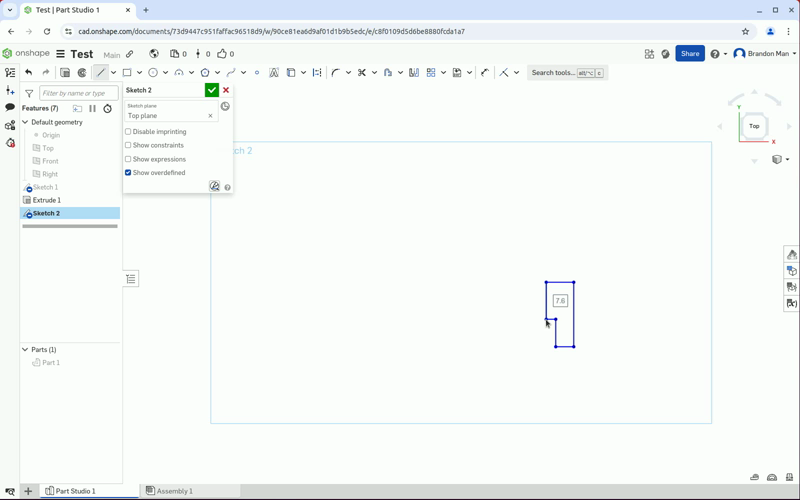
mouse_move(564, 296)
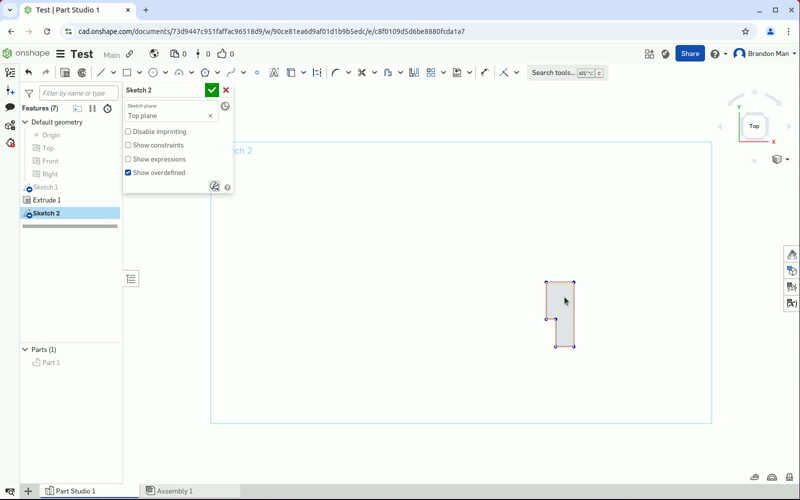
scroll(6)
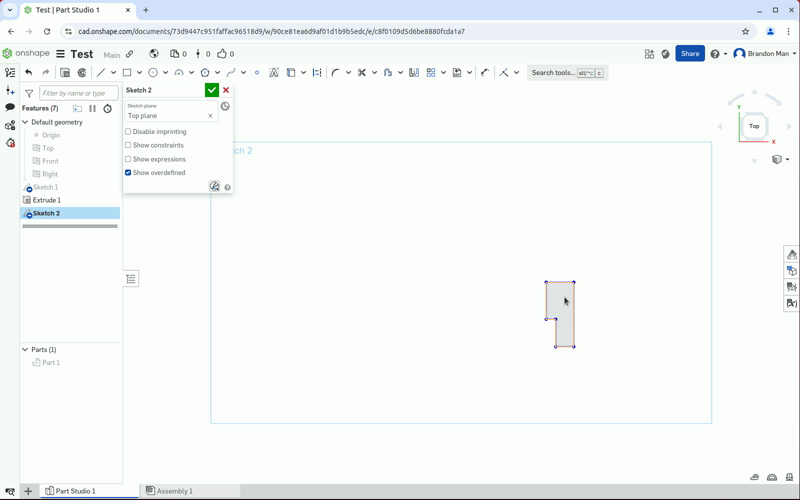
scroll(6)
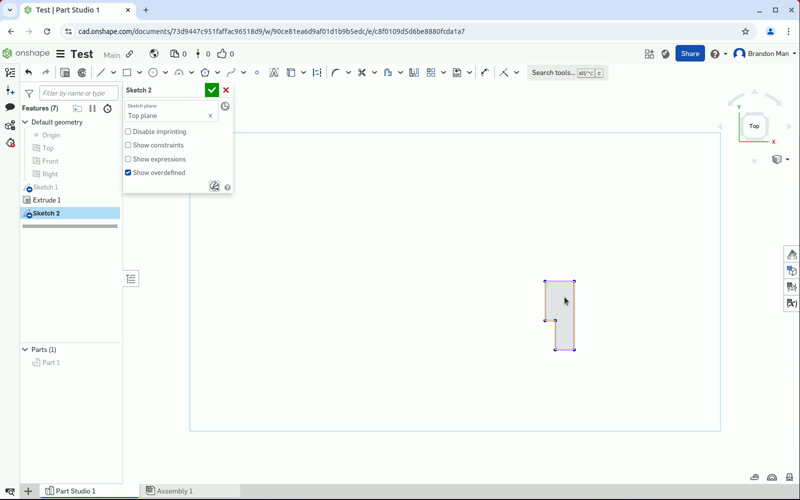
scroll(6)
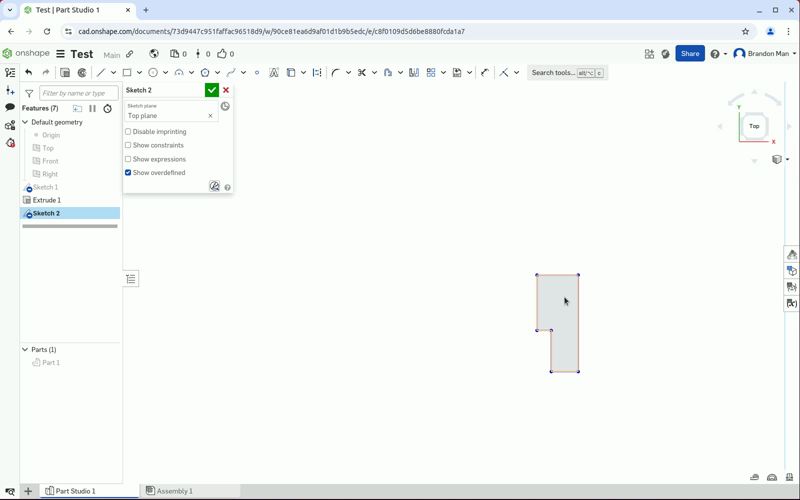
scroll(6)
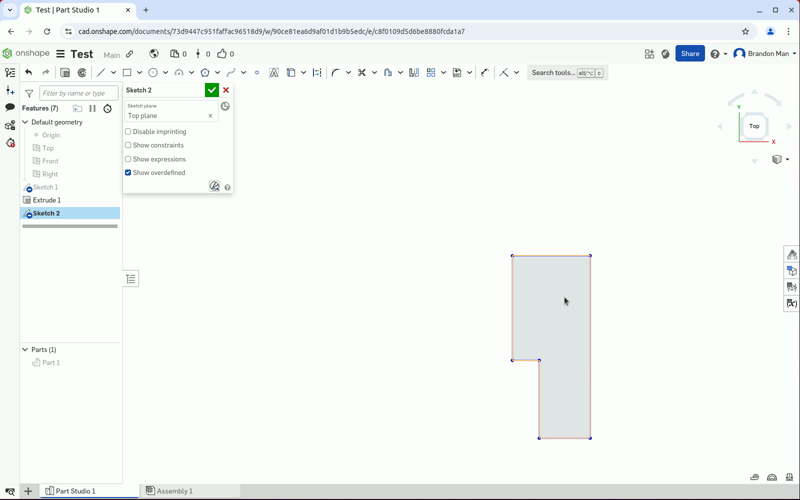
scroll(6)
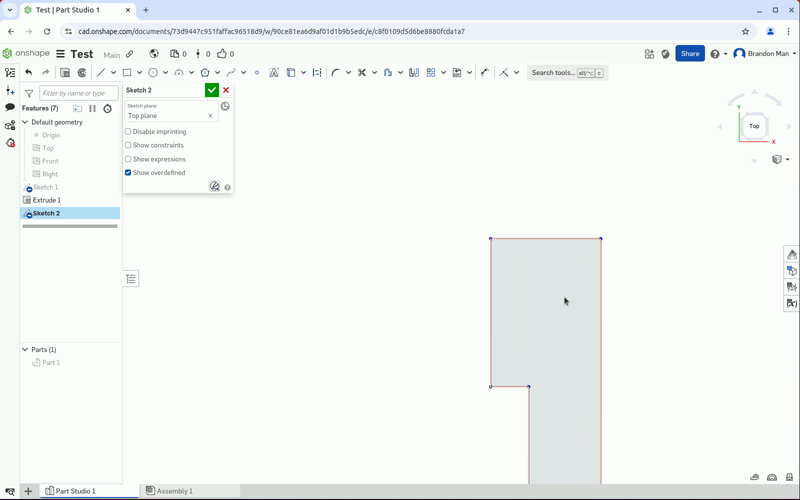
scroll(6)
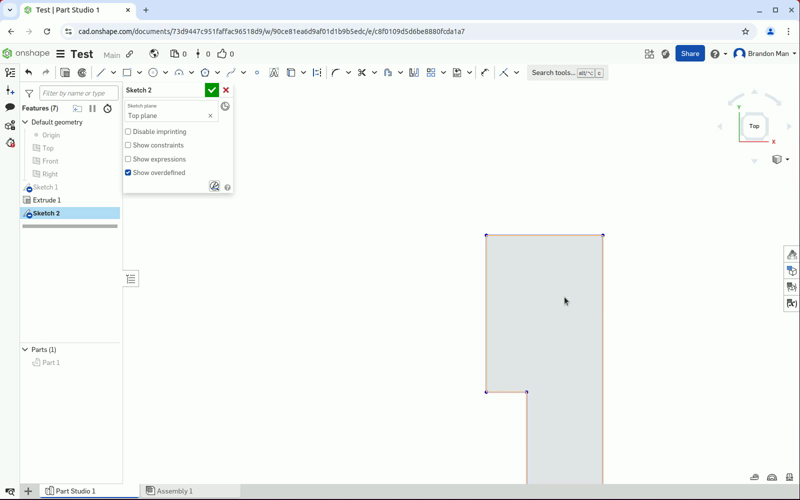
scroll(6)
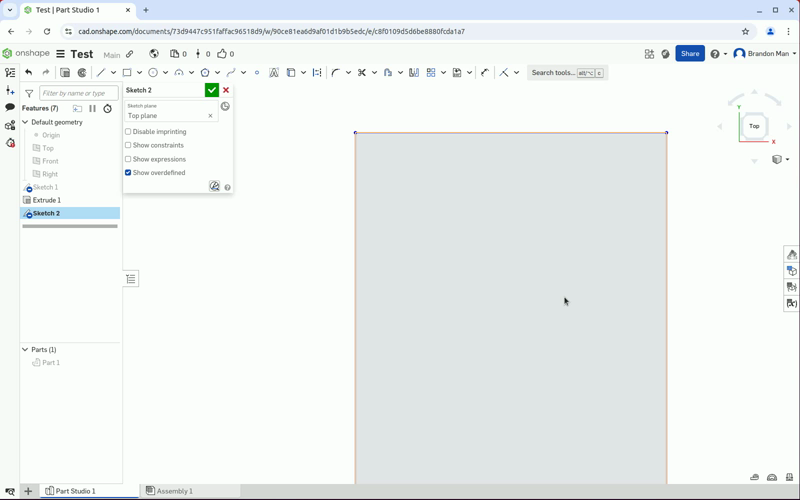
click(564, 296)
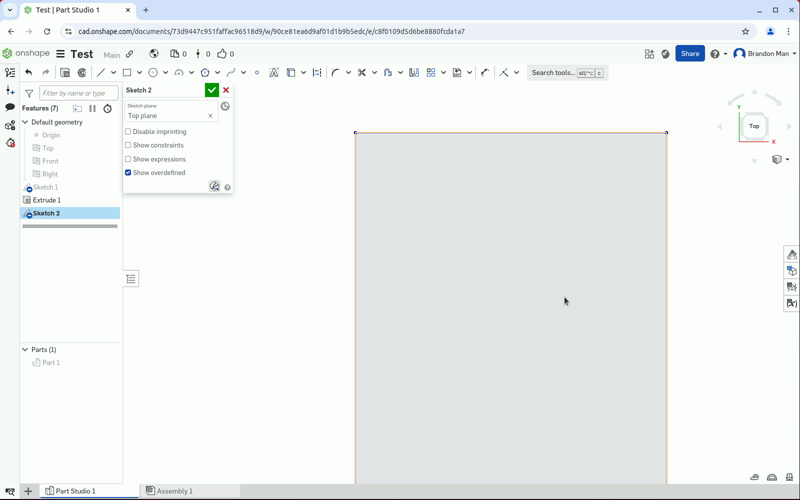
scroll(-6)
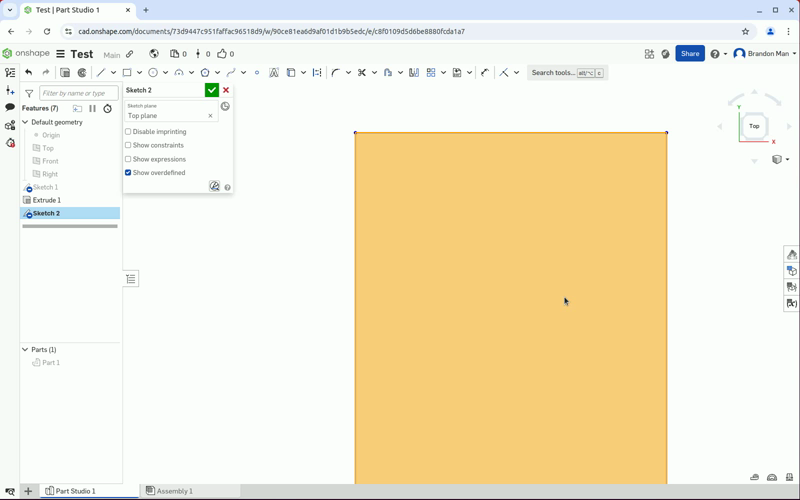
scroll(-6)
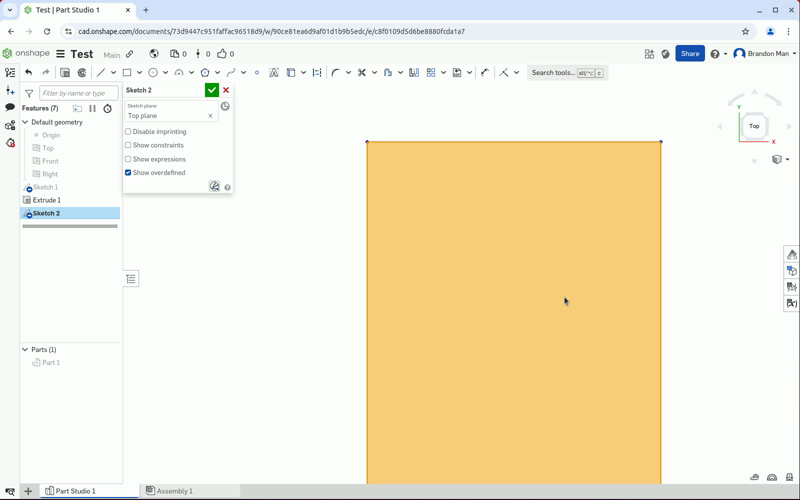
scroll(-6)
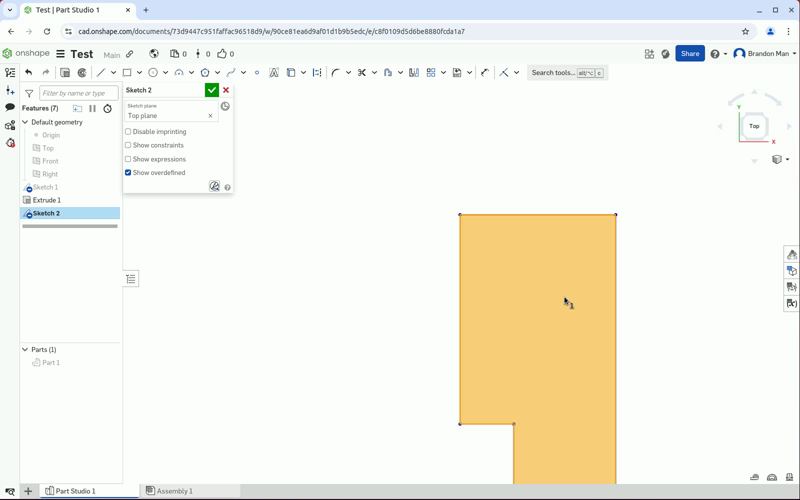
scroll(-6)
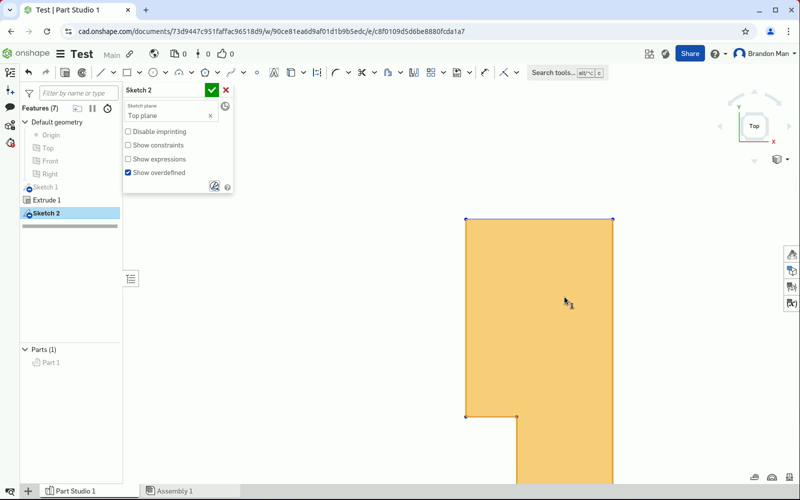
scroll(-6)
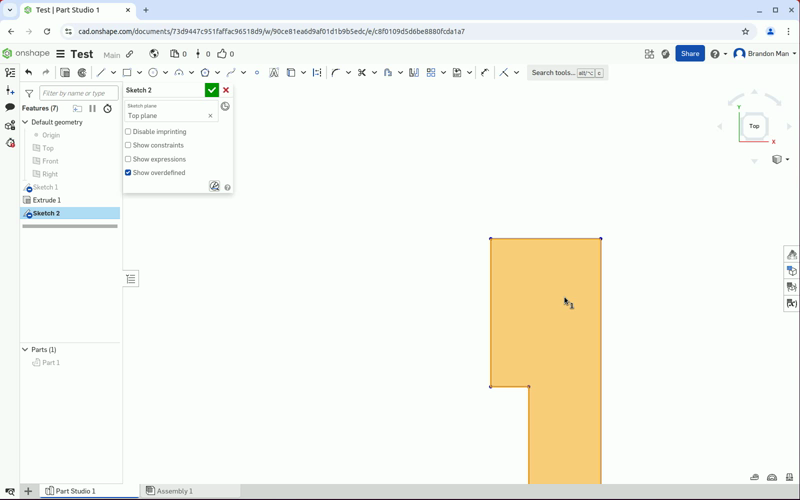
scroll(-6)
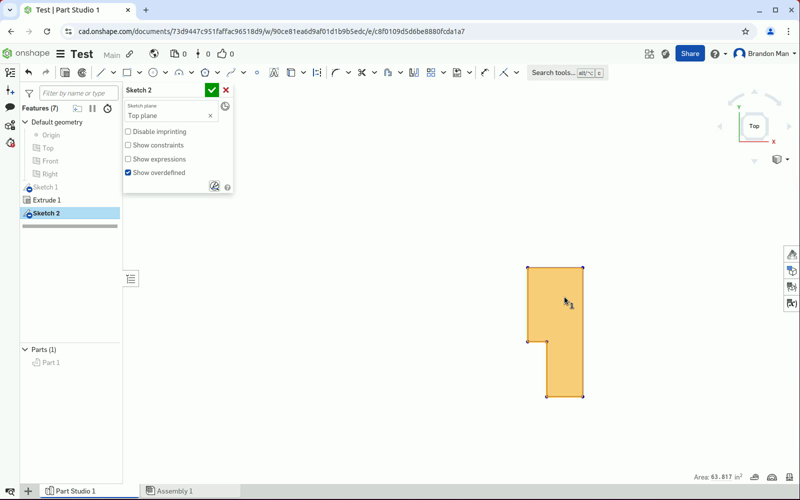
scroll(-6)
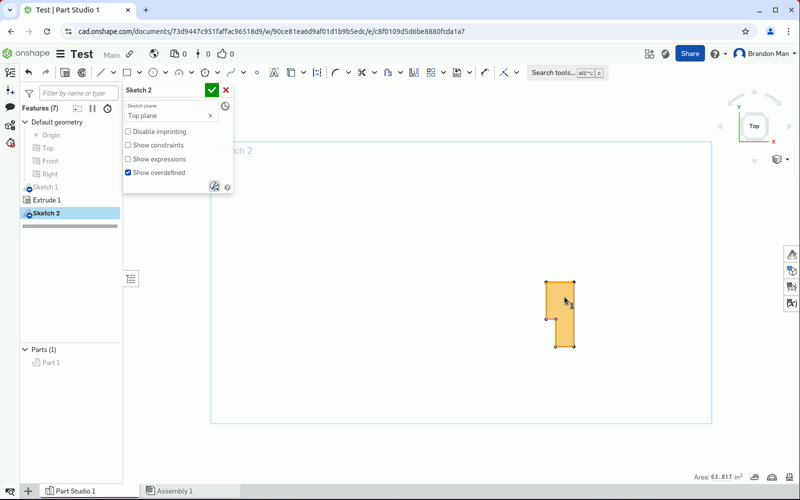
mouse_move(73, 352)
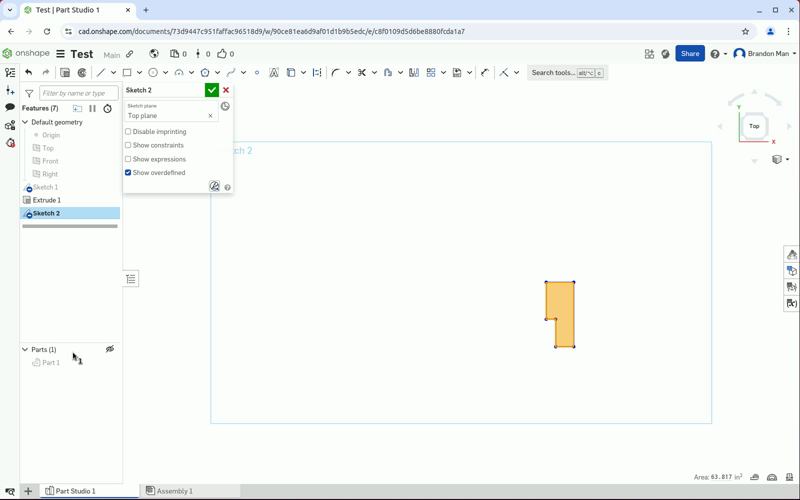
key(shift+y)
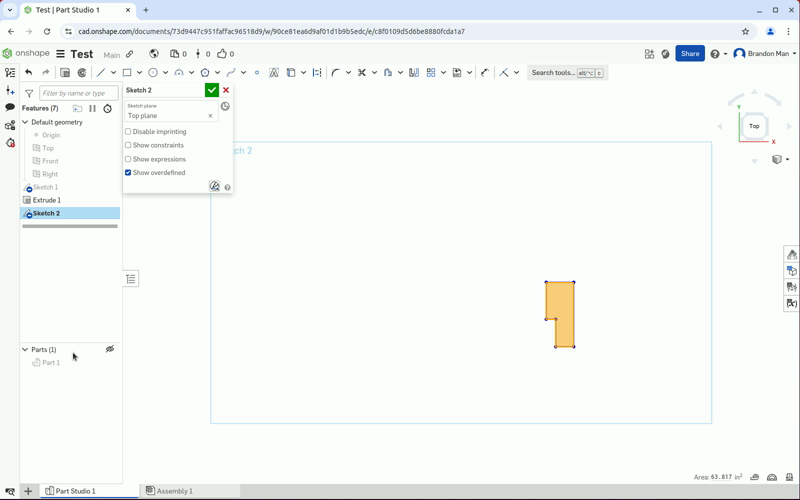
key(shift+e)
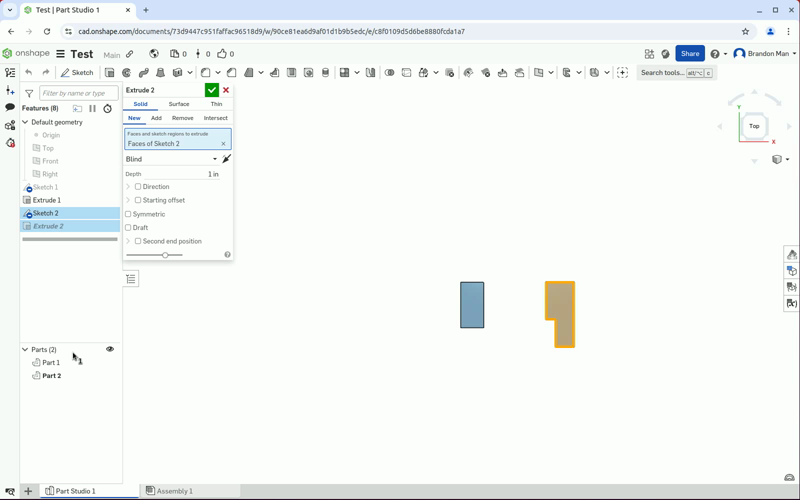
mouse_move(143, 106)
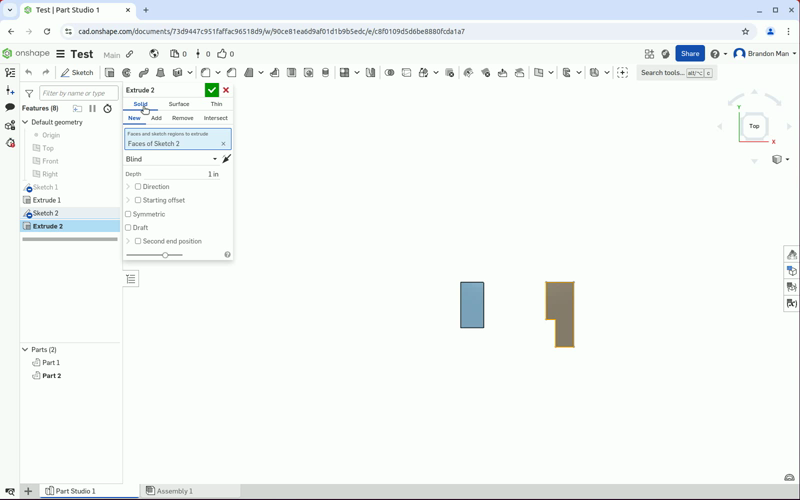
click(143, 106)
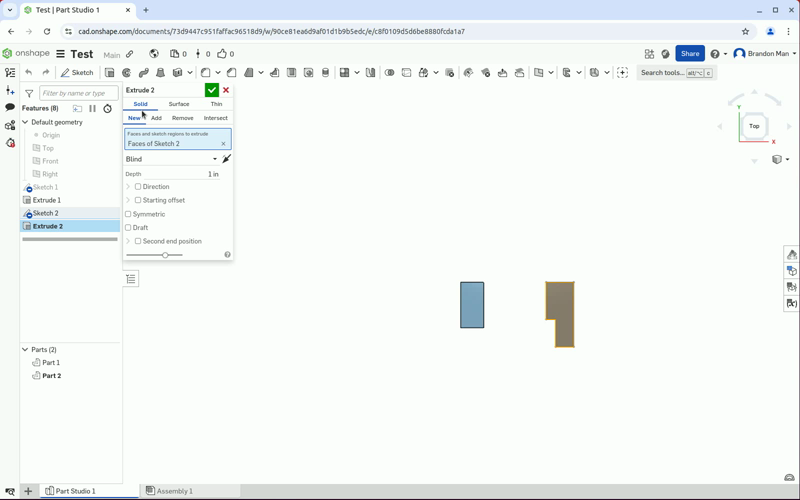
mouse_move(137, 120)
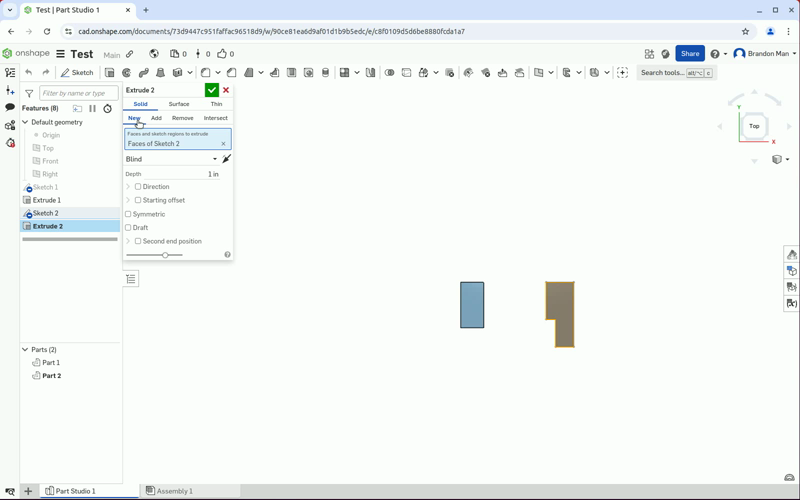
click(137, 120)
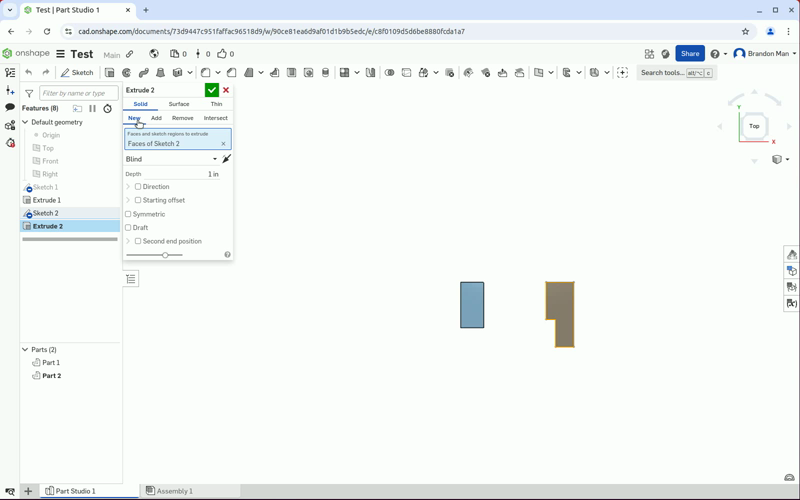
key(tab, 4)
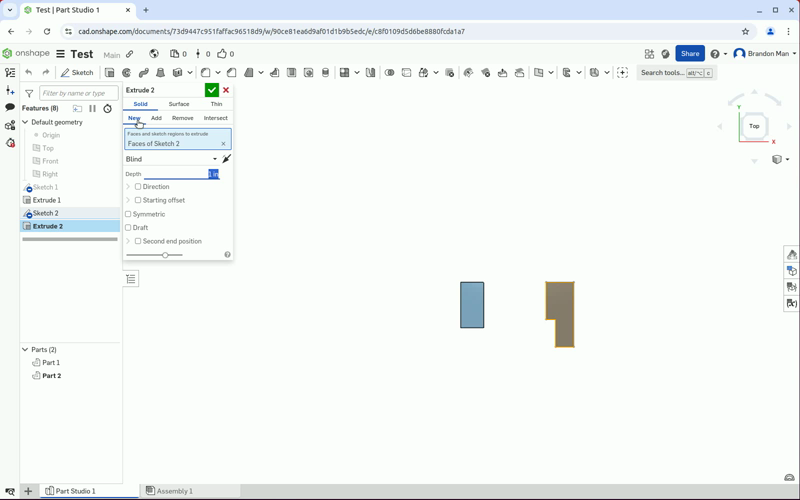
text(13.961)
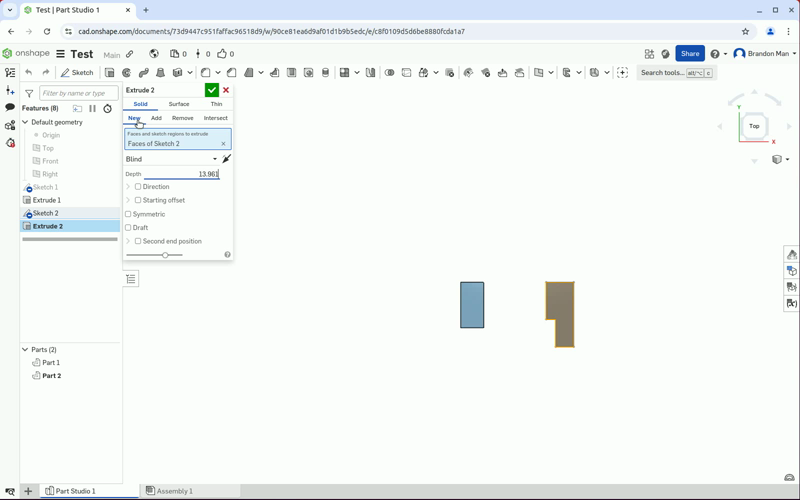
key(enter)
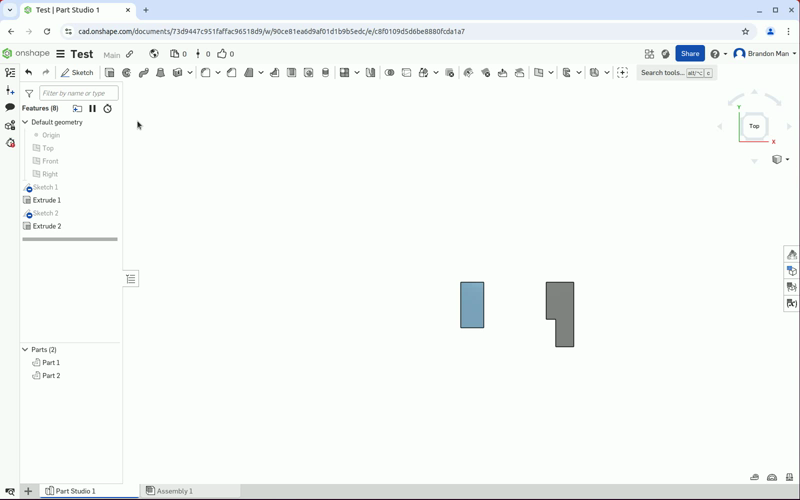
key(shift+h)
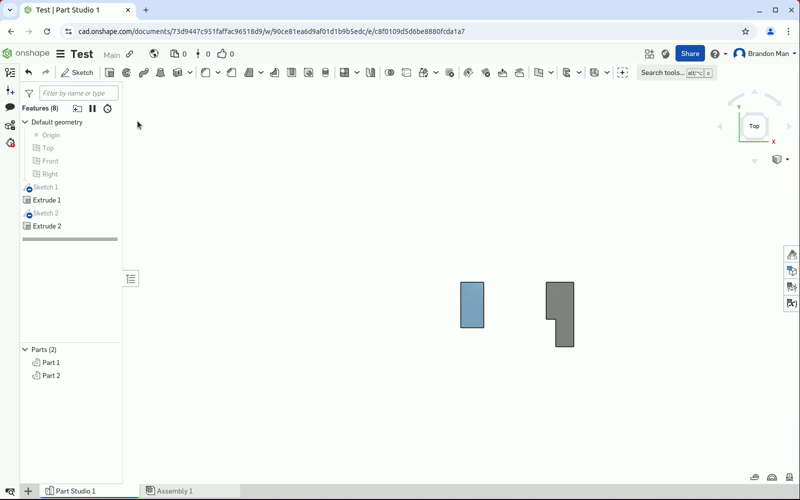
key(shift+h)
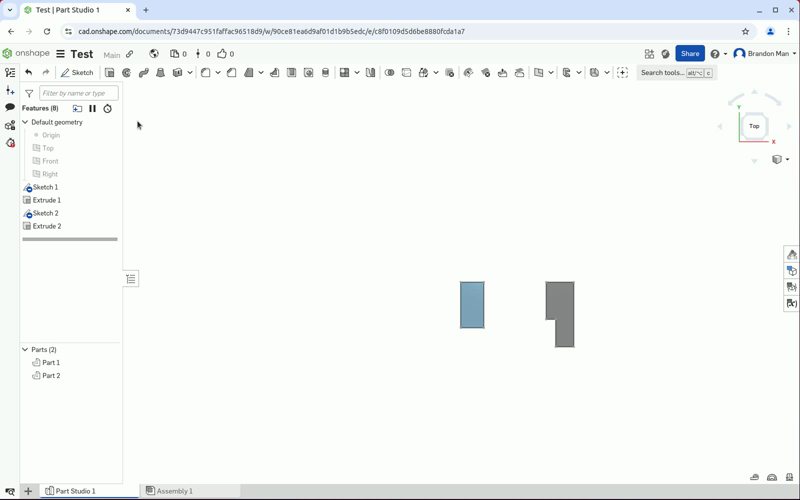
key(shift+7)
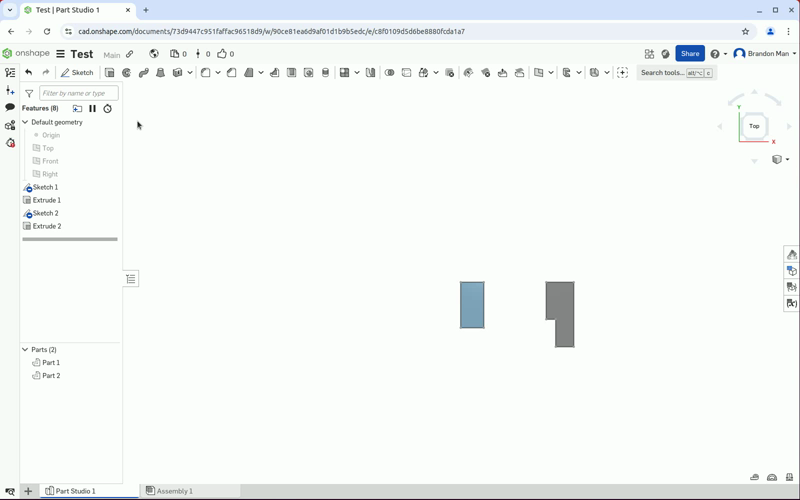
key(up, 3)
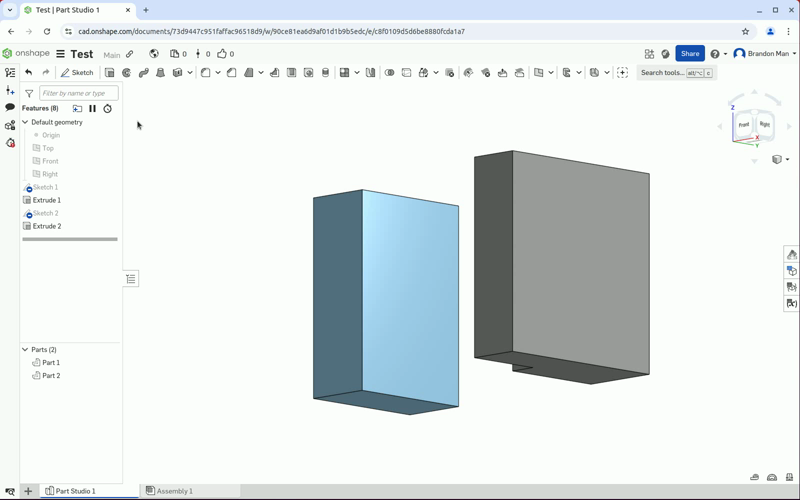
key(left, 3)
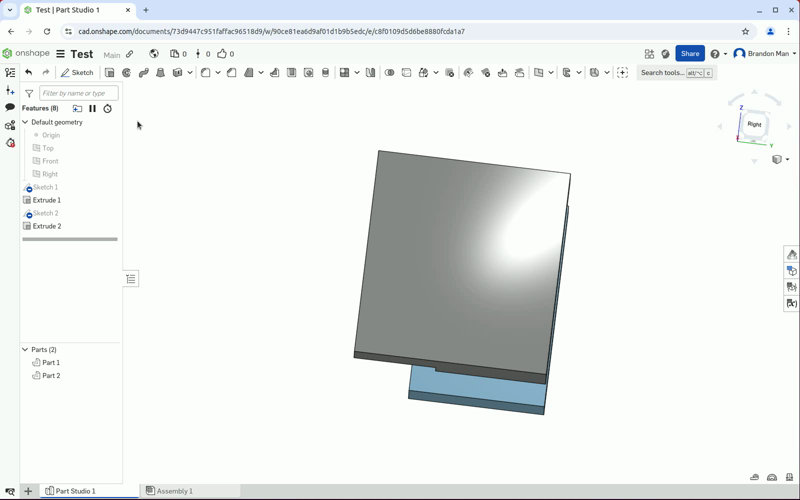
key(right, 3)
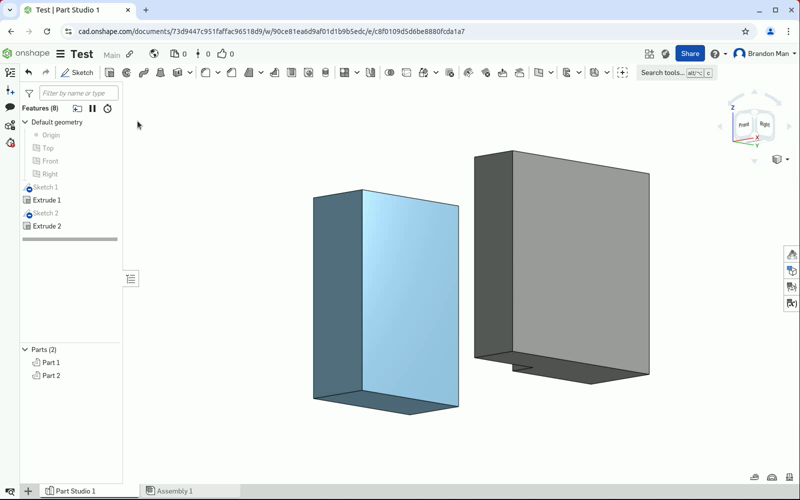
key(down, 3)
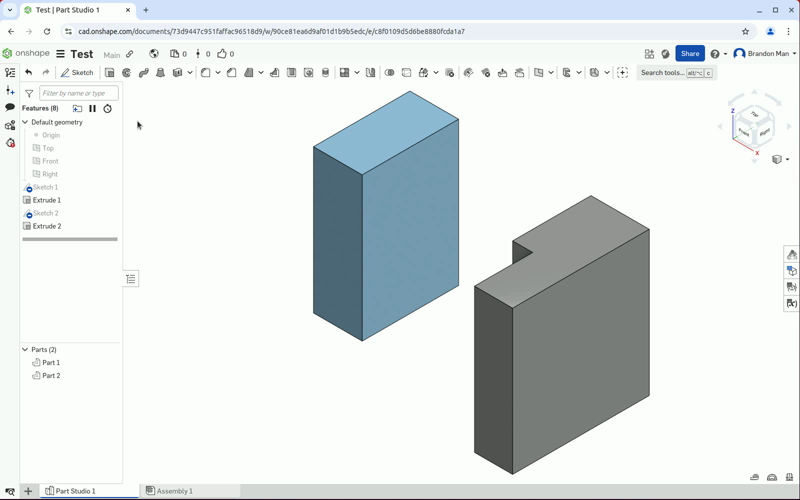
mouse_move(73, 189)
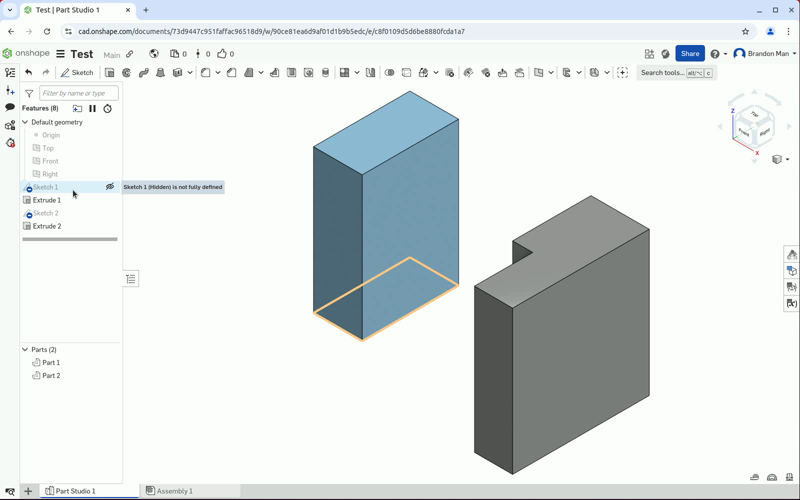
click(73, 189)